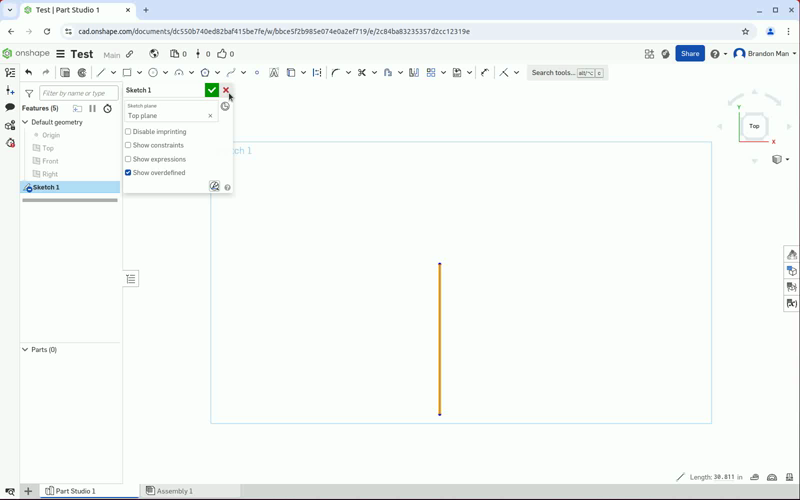
key(shift+h)
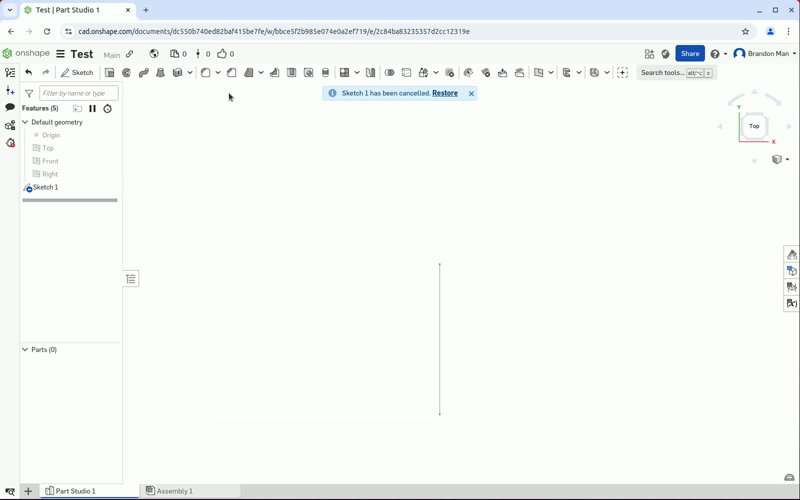
key(shift+s)
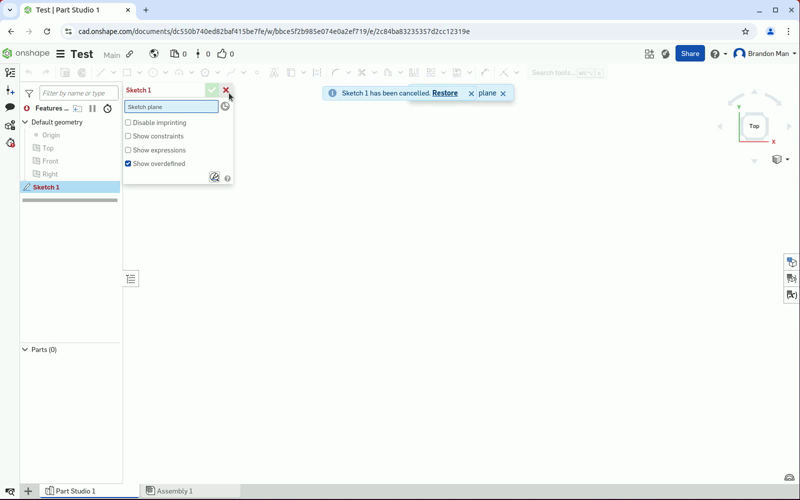
mouse_move(73, 150)
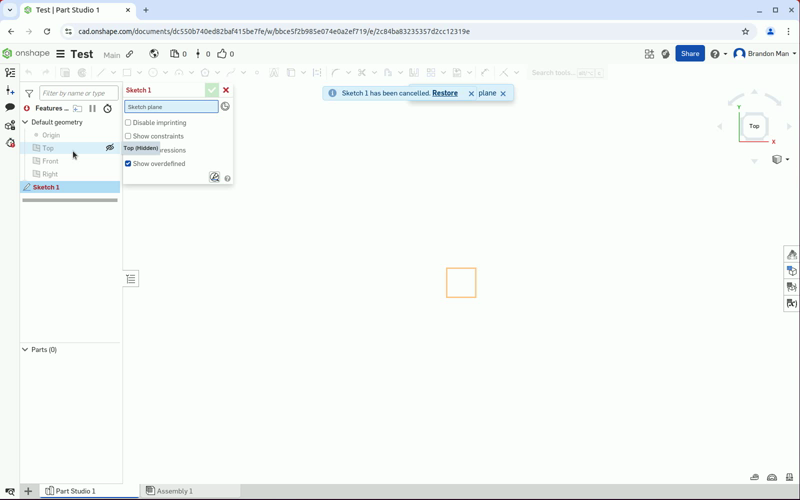
click(73, 150)
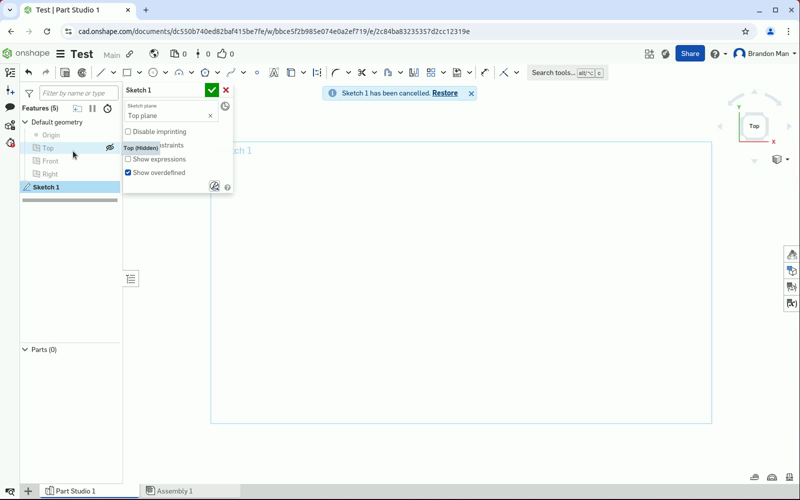
mouse_move(73, 352)
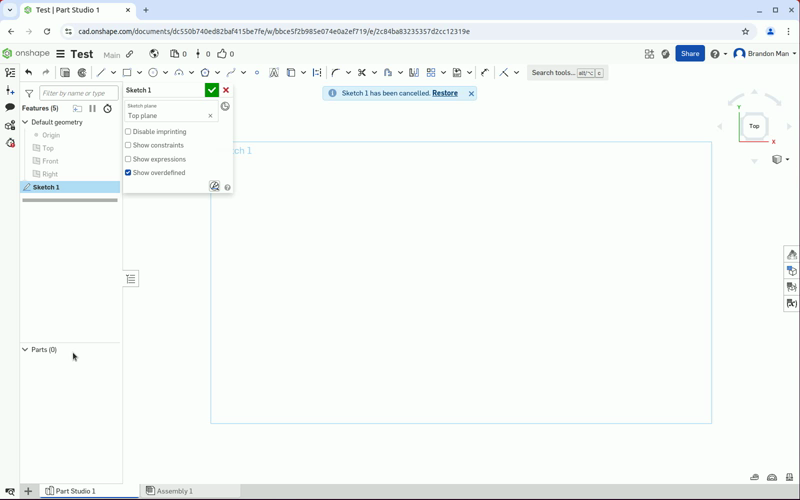
key(y)
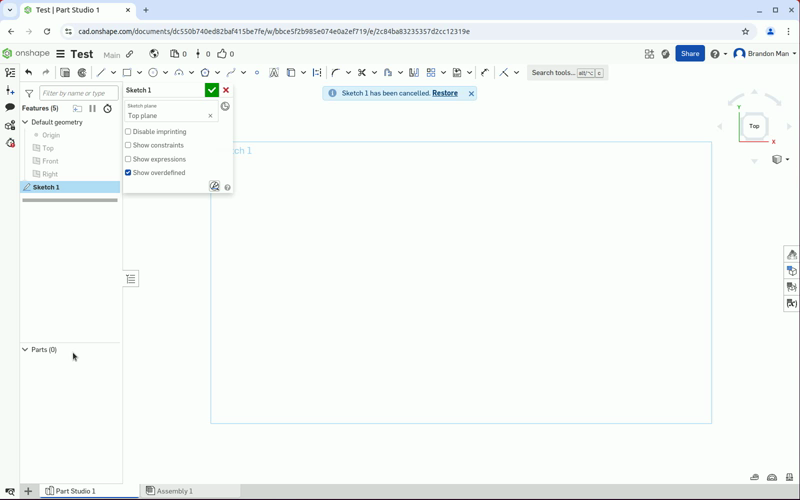
key(c)
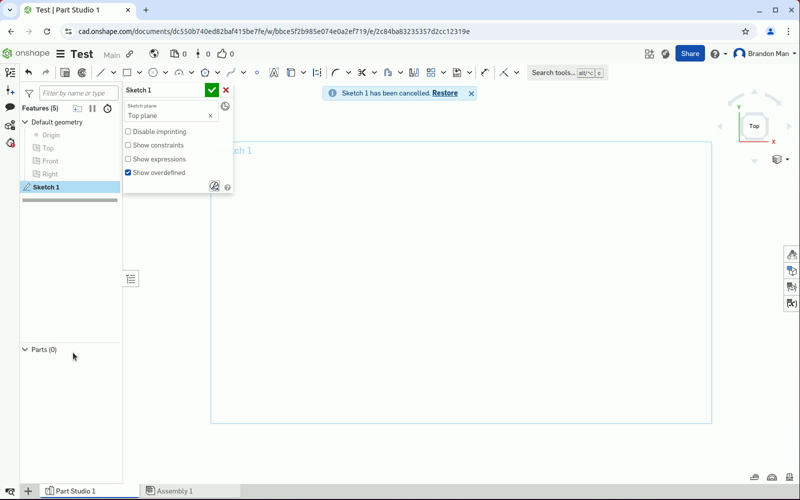
key_down(shift)
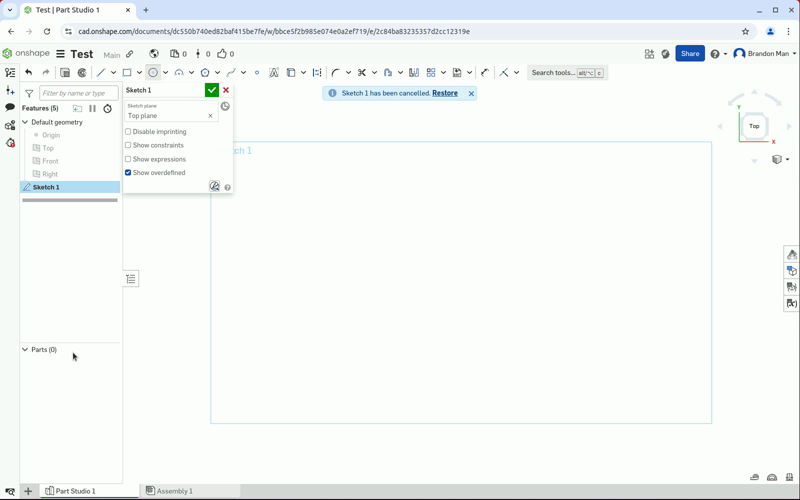
mouse_move(392, 282)
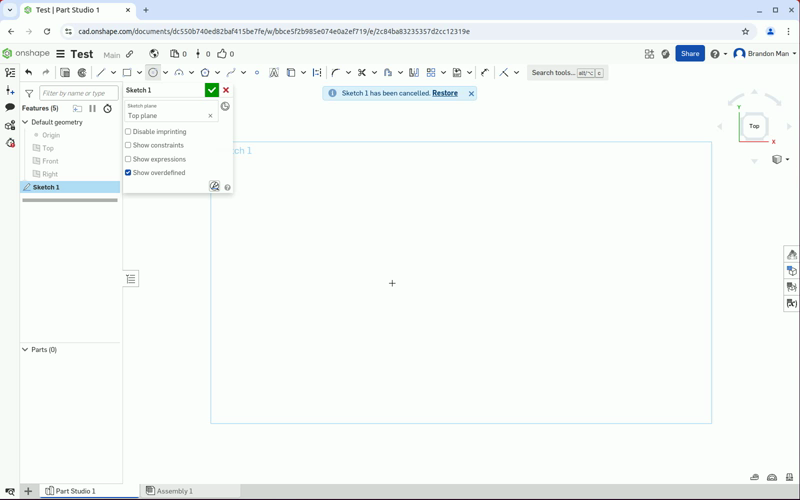
click(392, 282)
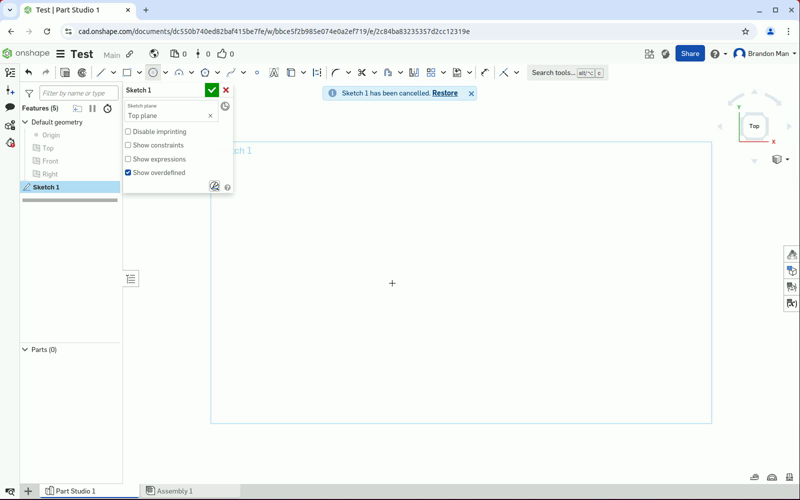
key_up(shift)
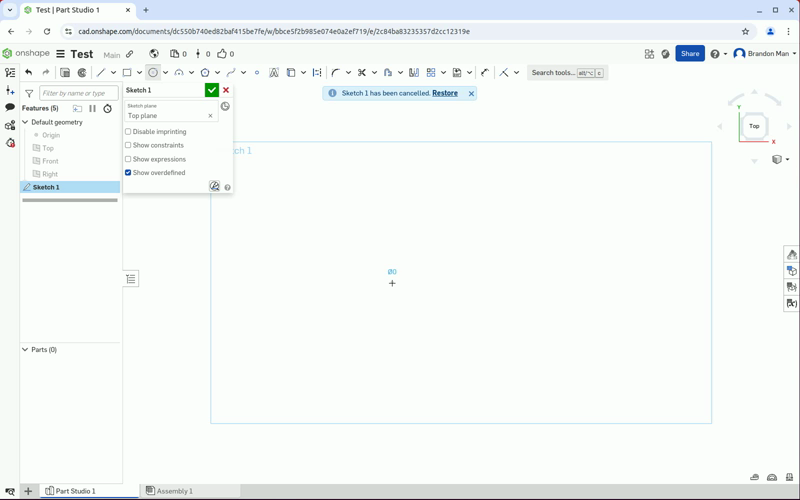
mouse_move(435, 282)
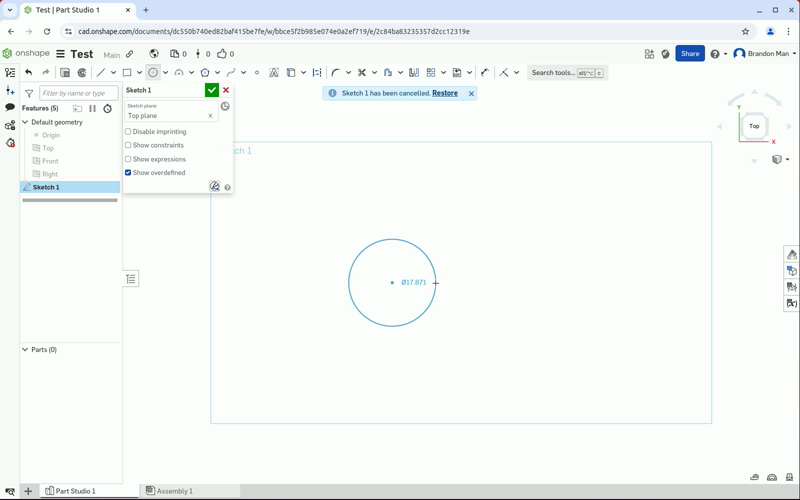
click(435, 282)
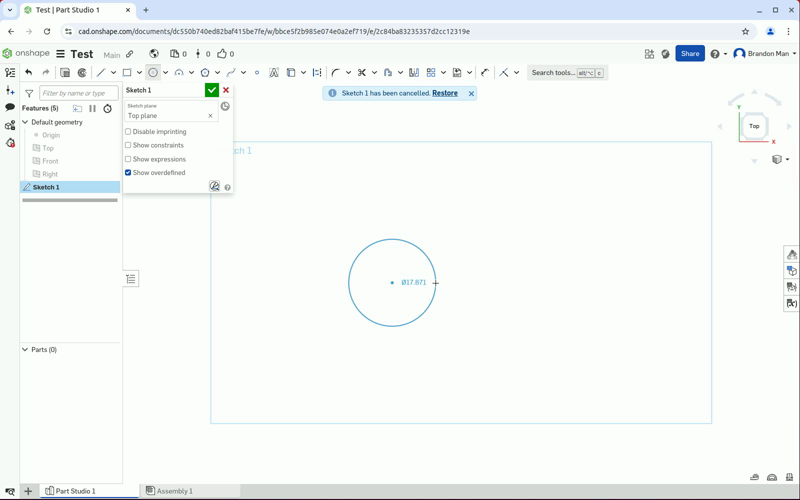
key(esc)
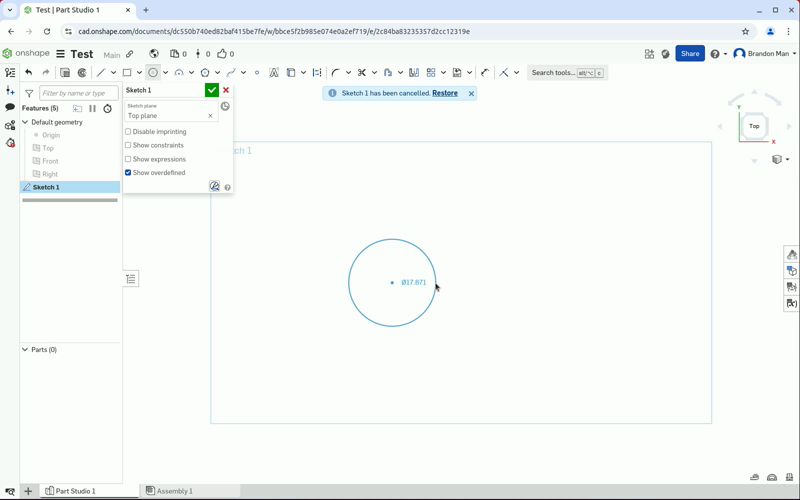
key(c)
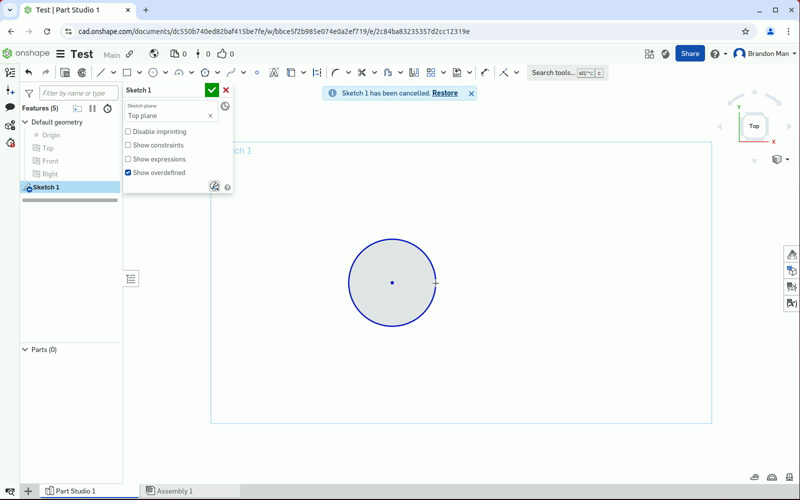
key_down(shift)
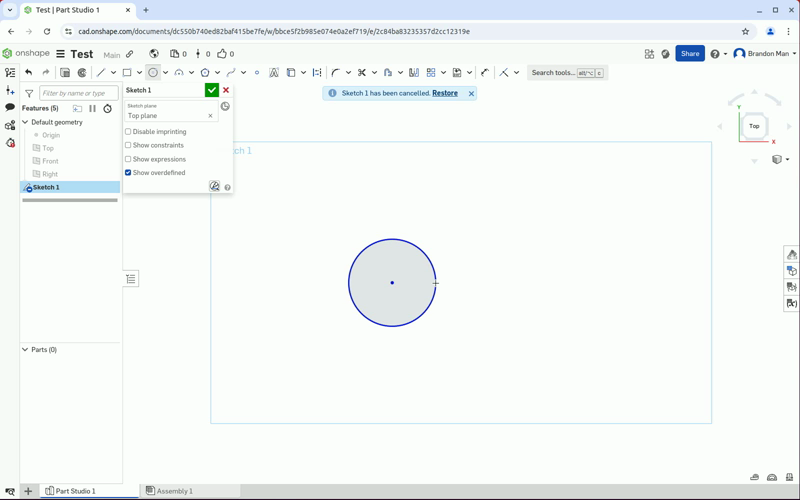
mouse_move(392, 282)
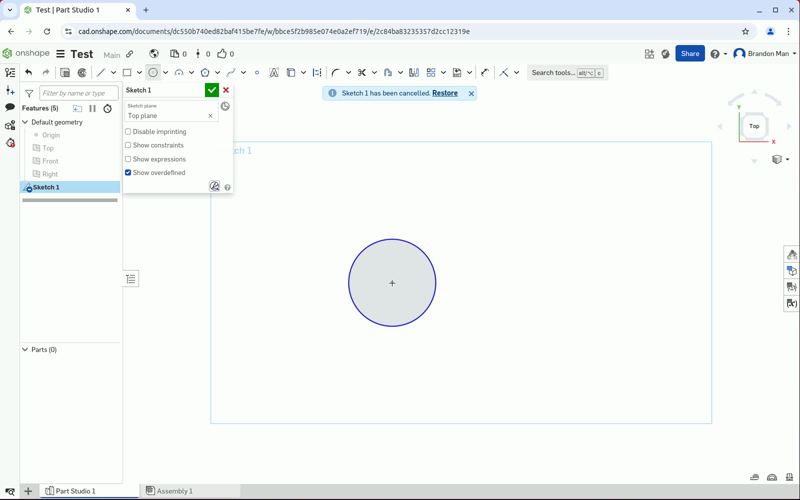
click(392, 282)
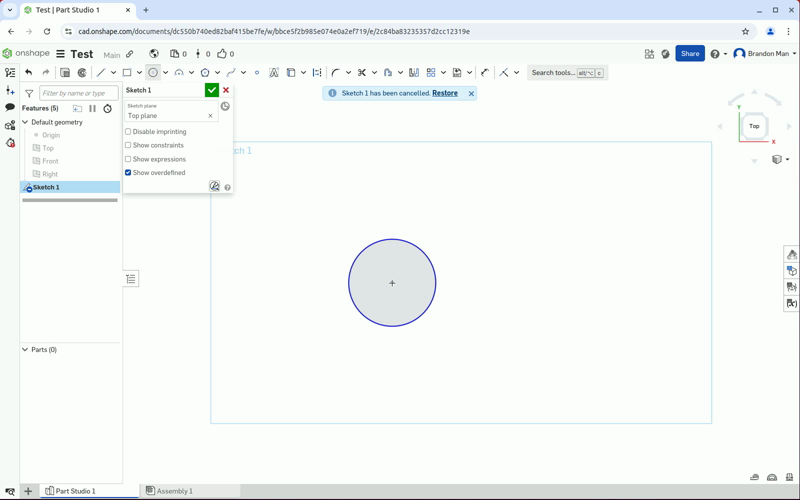
key_up(shift)
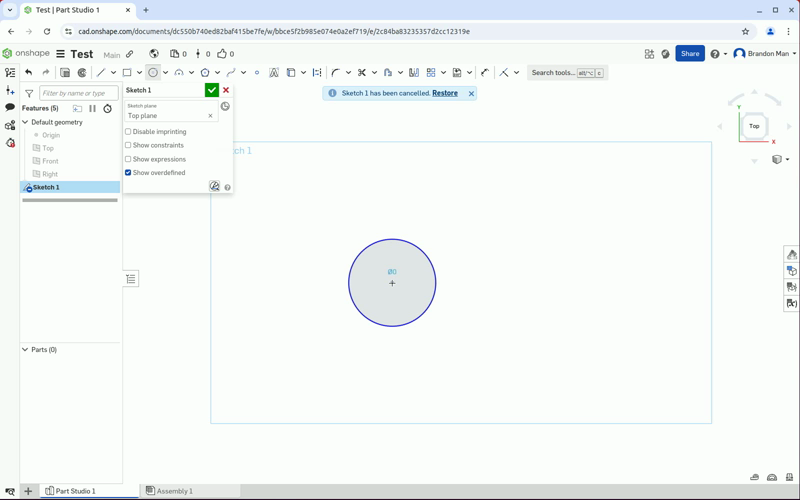
mouse_move(415, 282)
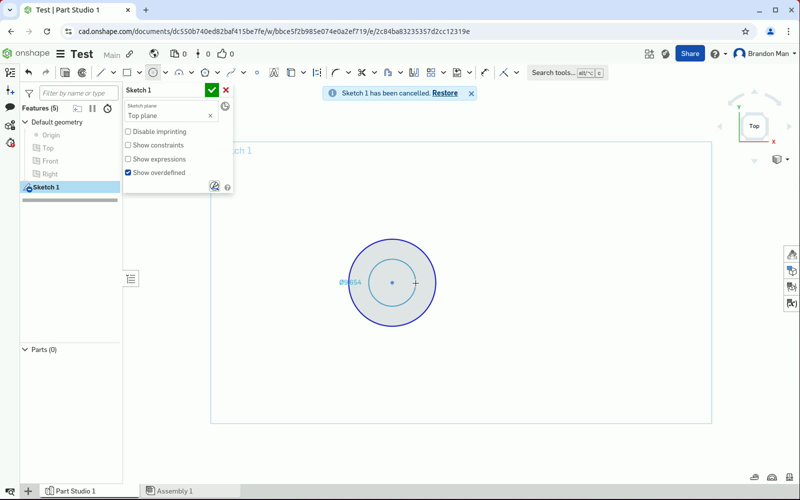
click(415, 282)
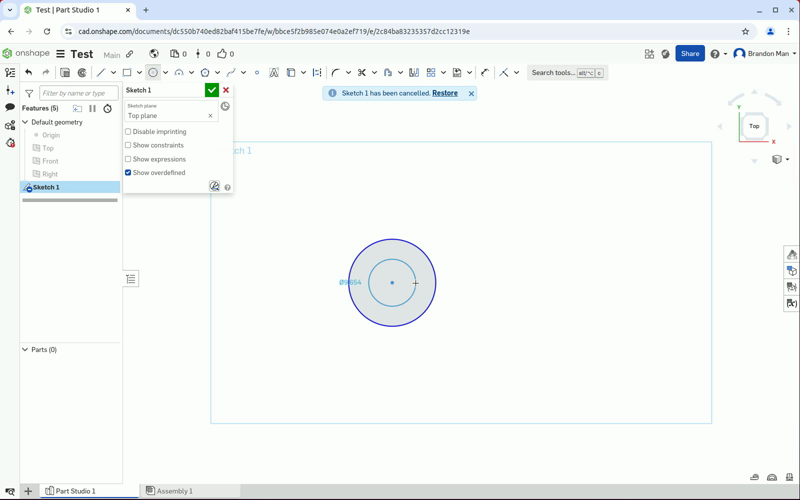
key(esc)
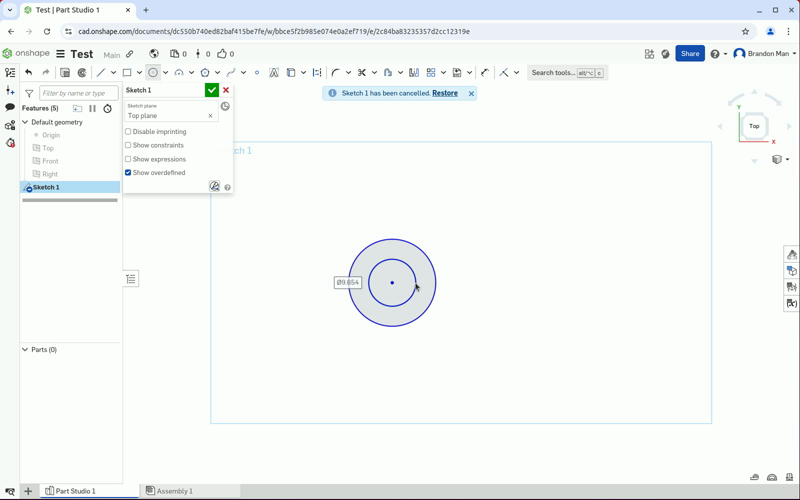
mouse_move(426, 286)
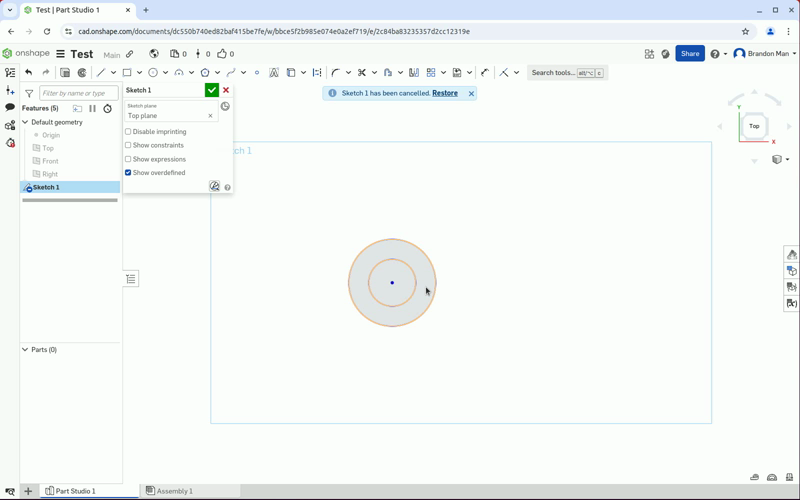
click(426, 286)
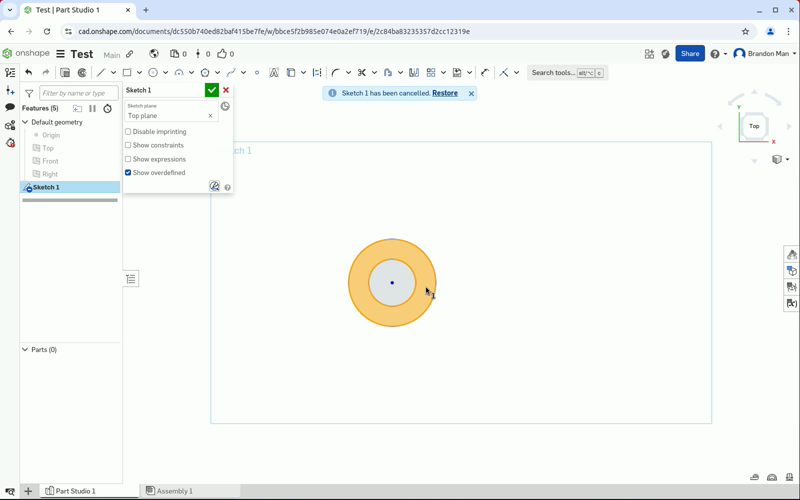
mouse_move(73, 352)
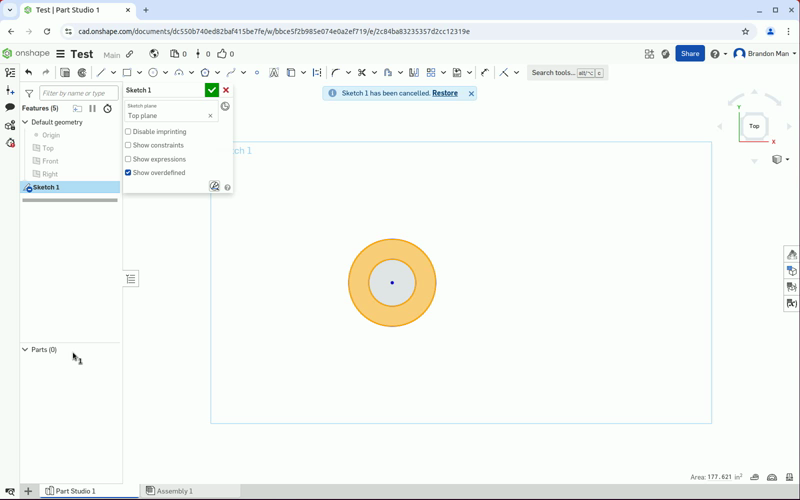
key(shift+y)
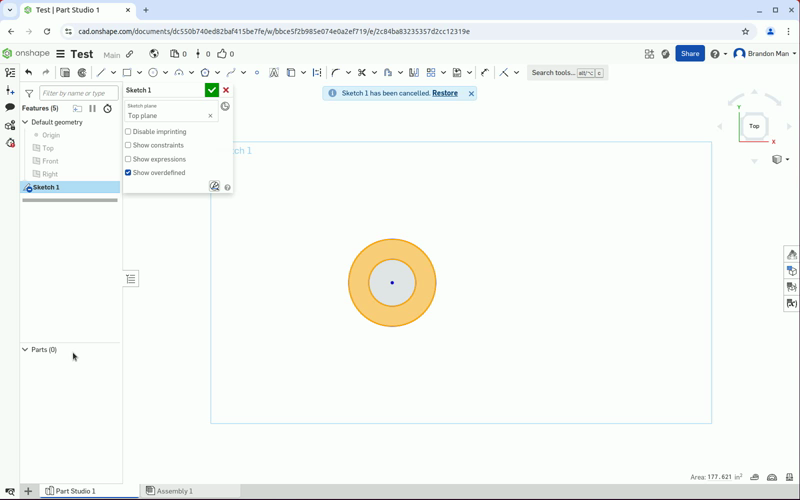
key(shift+e)
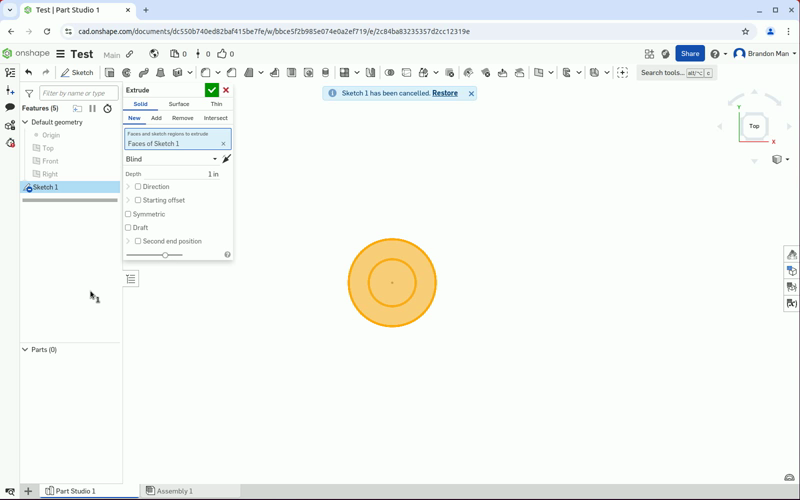
mouse_move(143, 106)
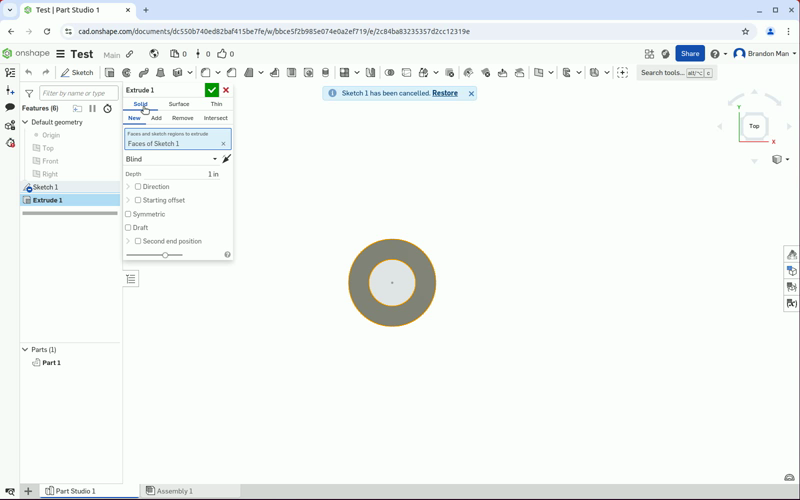
click(143, 106)
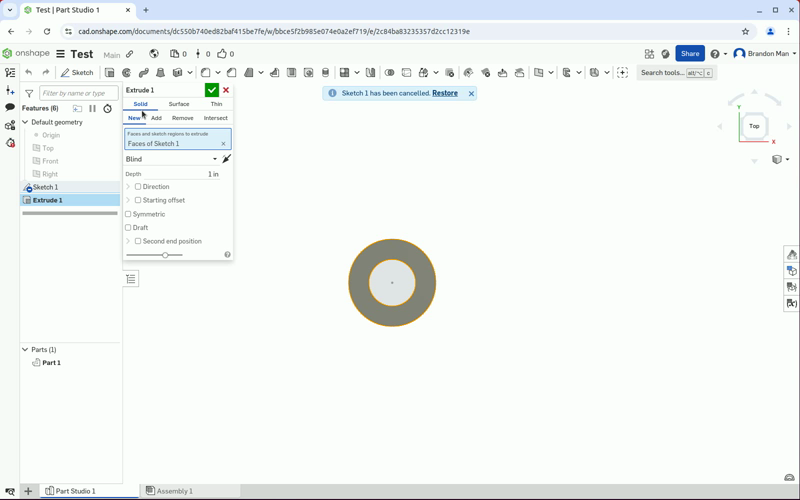
mouse_move(137, 120)
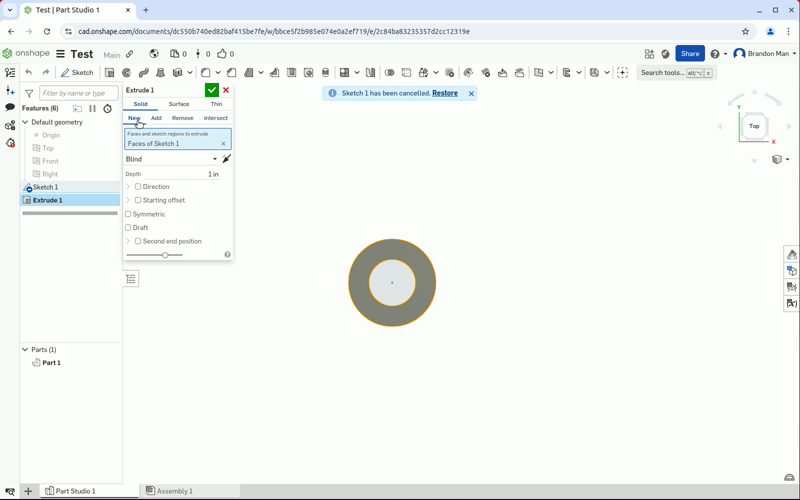
click(137, 120)
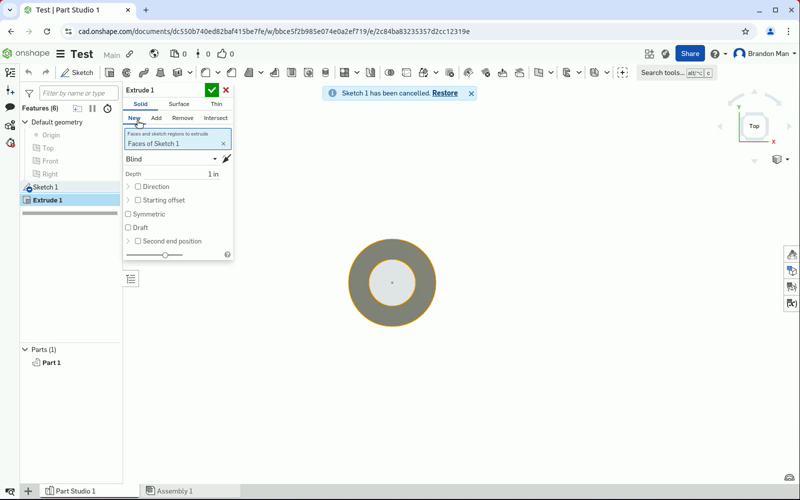
key(tab, 4)
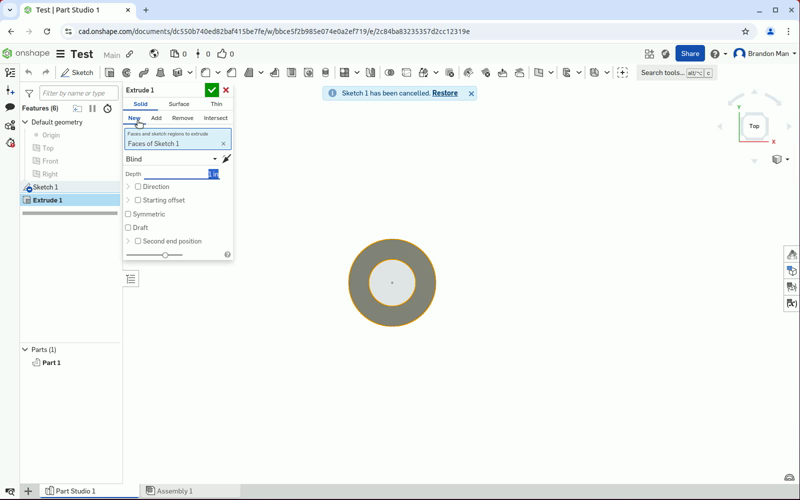
text(7.703)
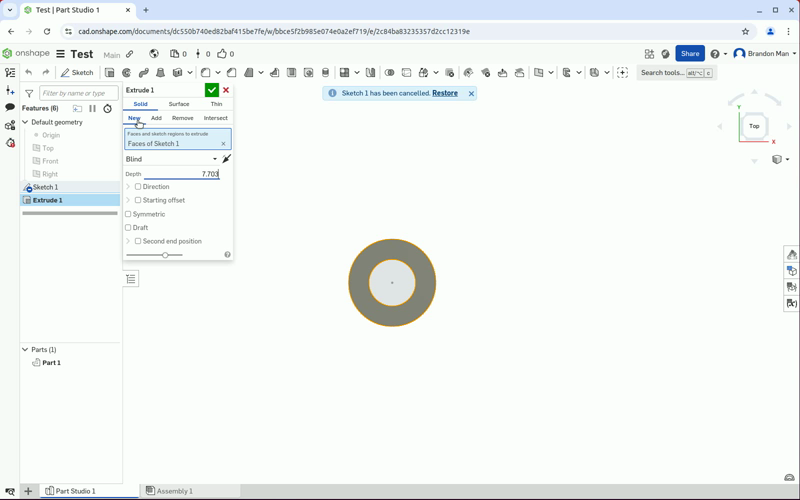
key(enter)
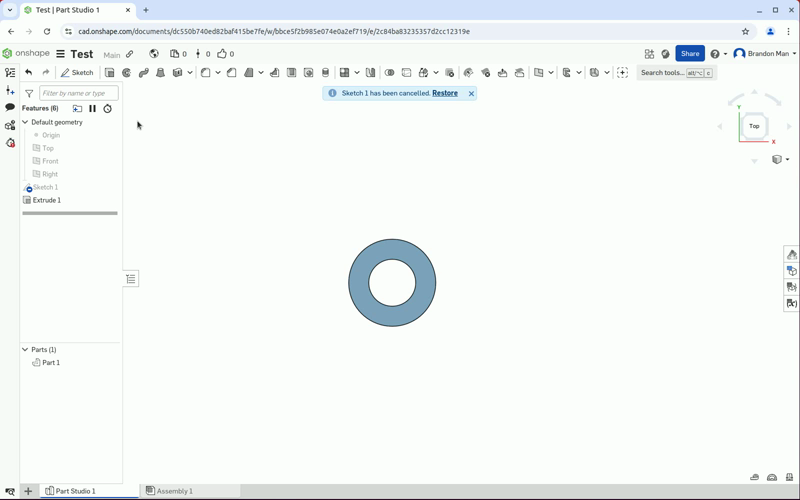
key(shift+h)
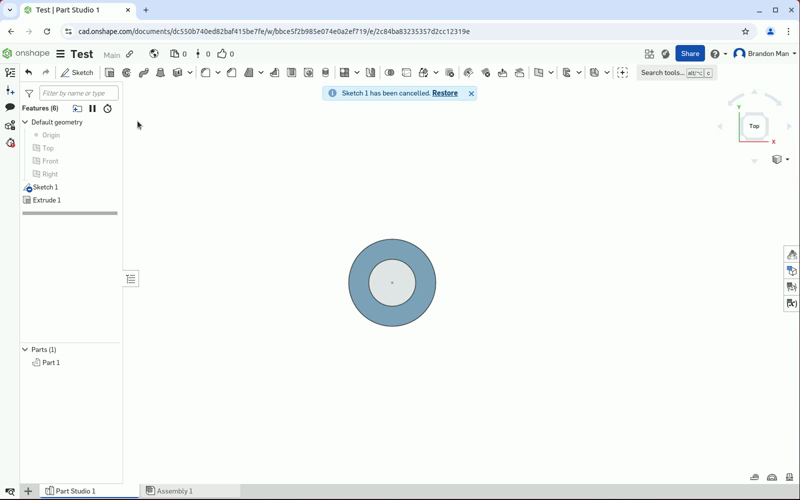
key(shift+h)
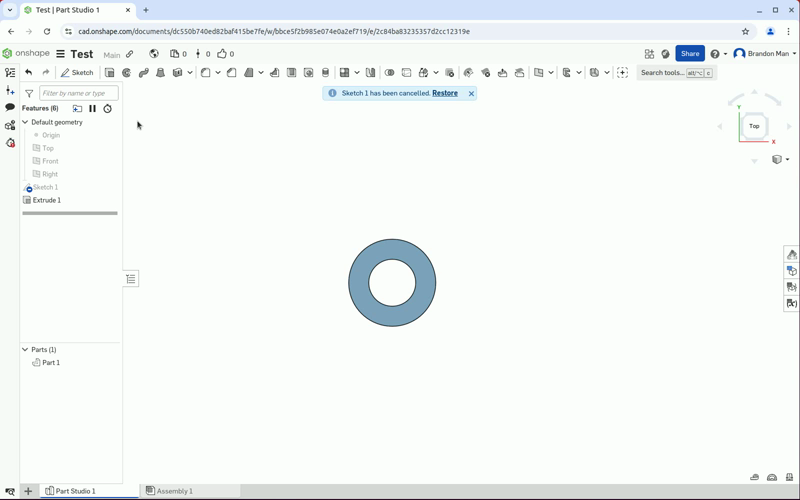
mouse_move(73, 189)
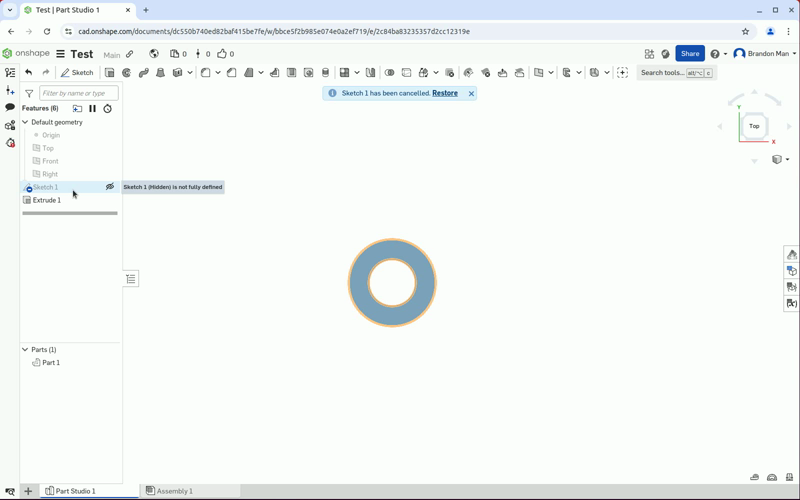
click(73, 189)
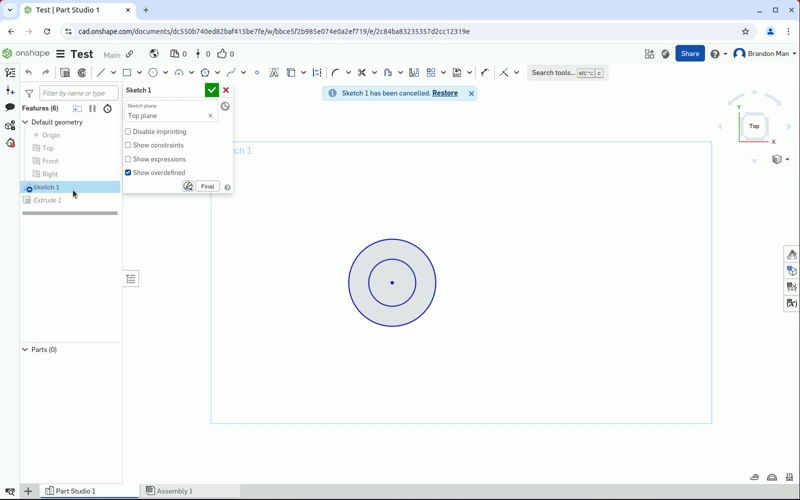
mouse_move(229, 92)
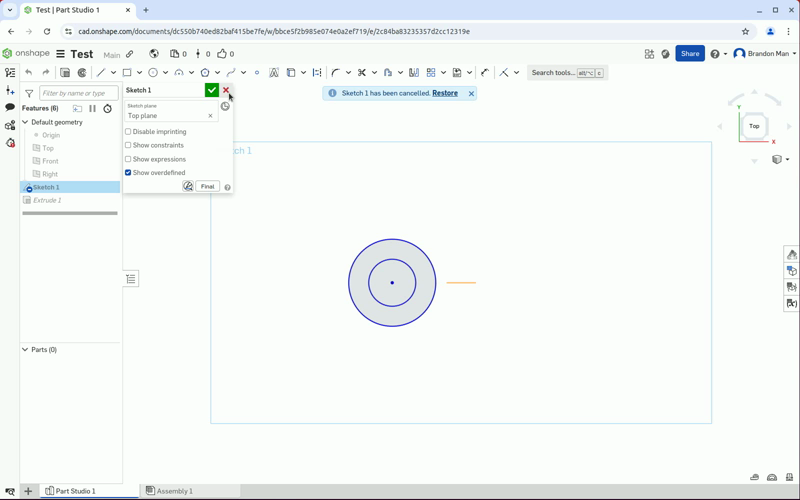
click(229, 92)
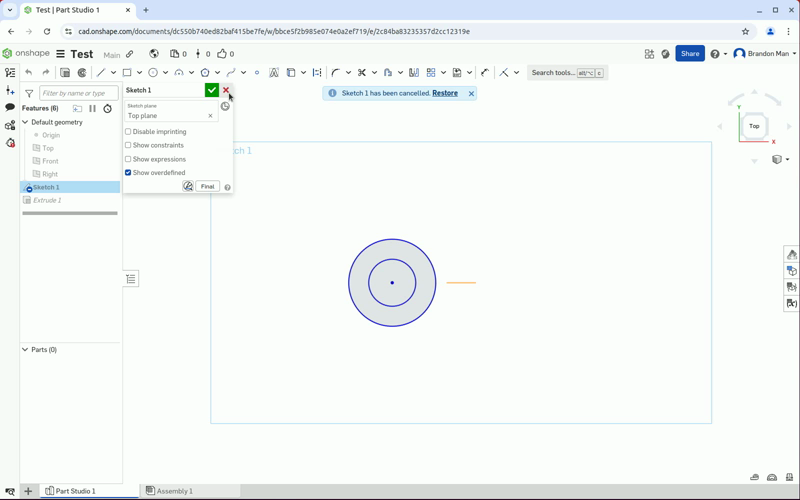
key(shift+s)
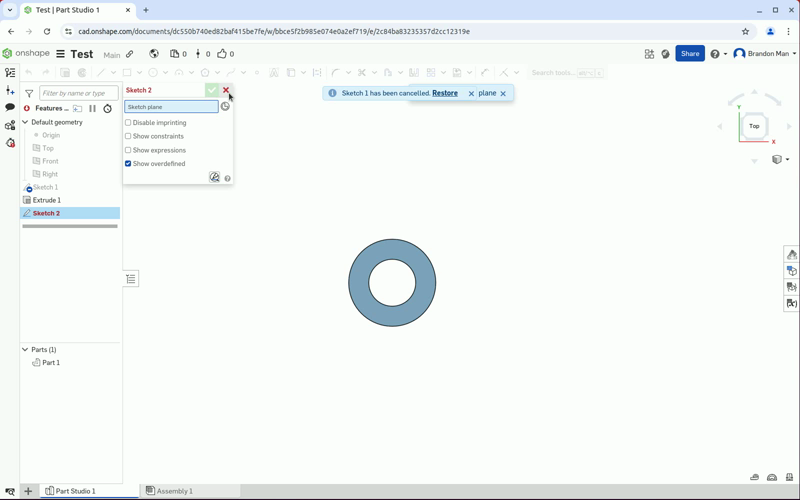
mouse_move(73, 150)
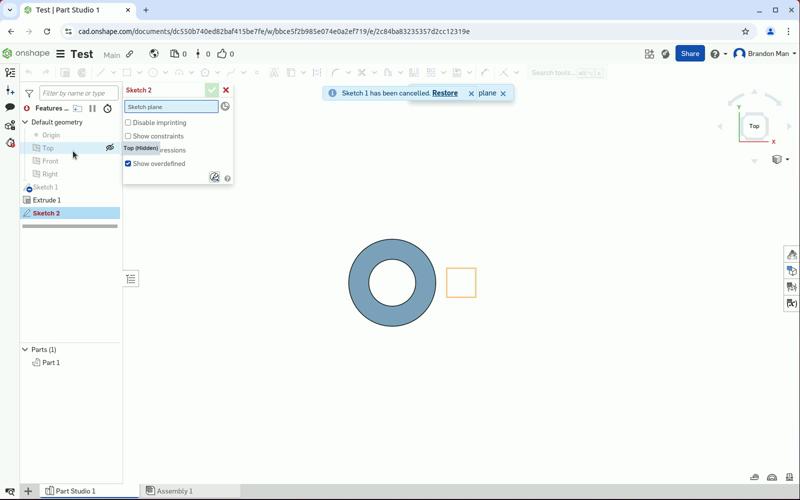
click(73, 150)
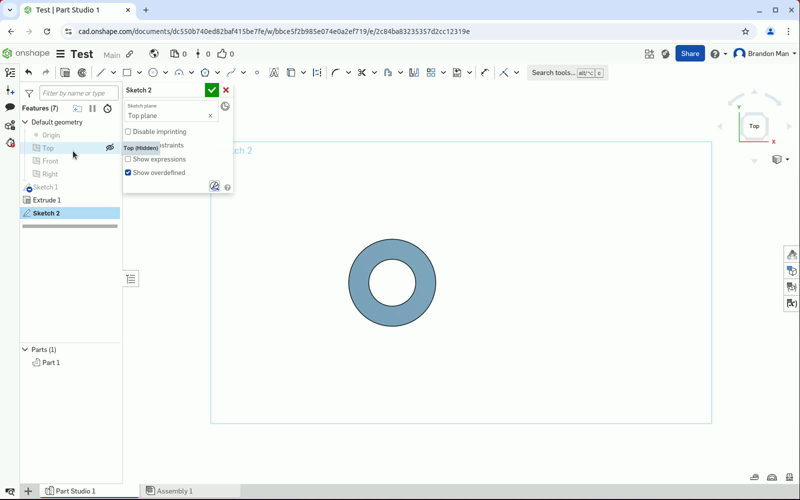
mouse_move(73, 352)
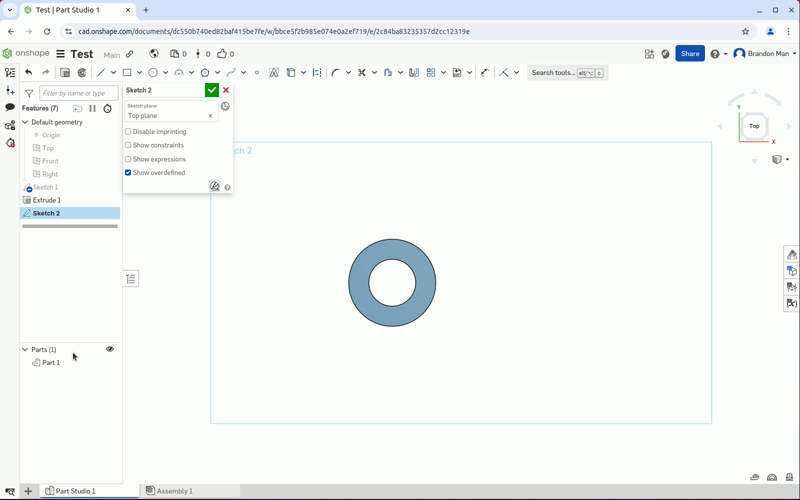
key(y)
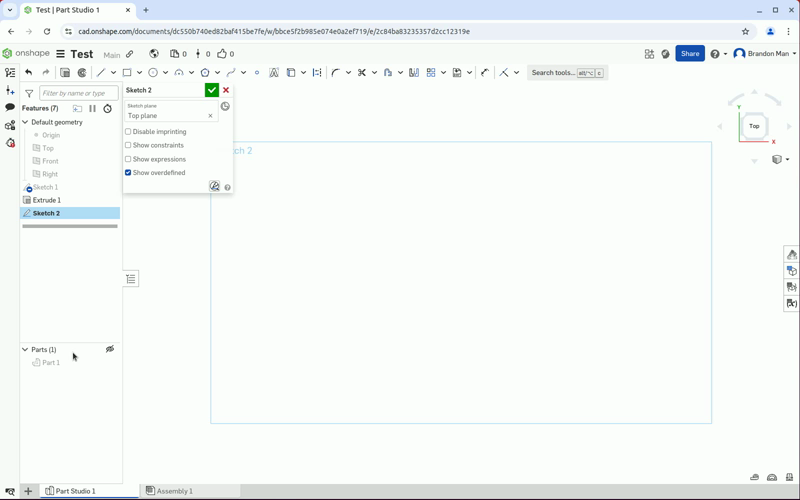
key(l)
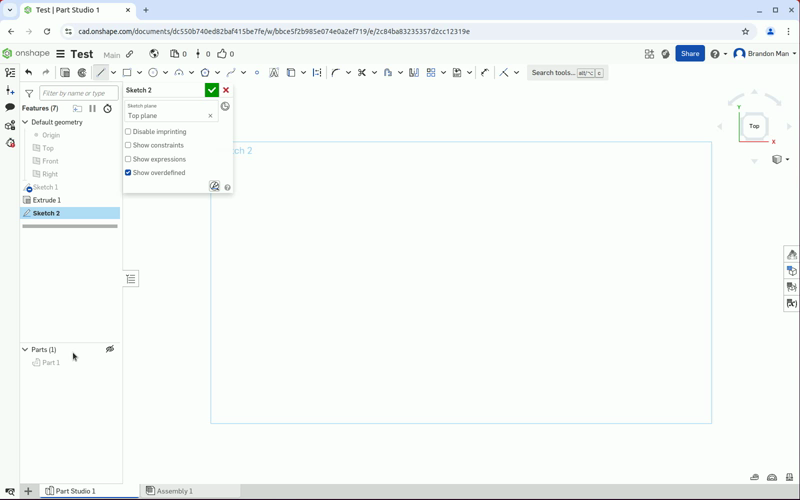
key_down(shift)
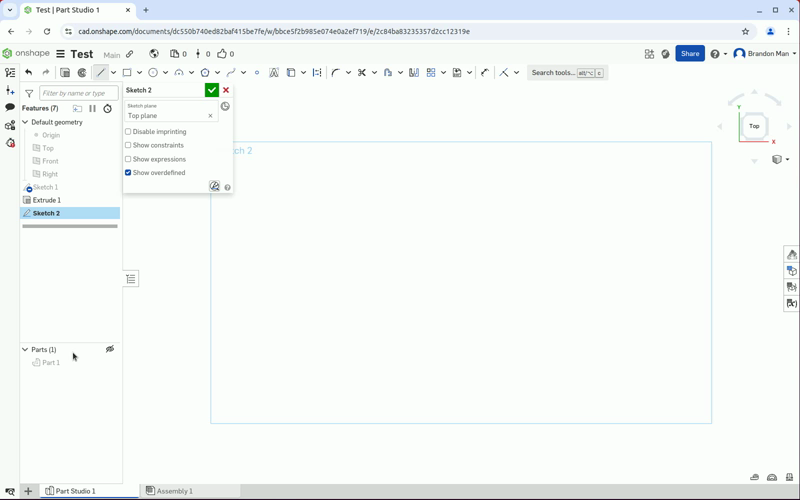
mouse_move(391, 326)
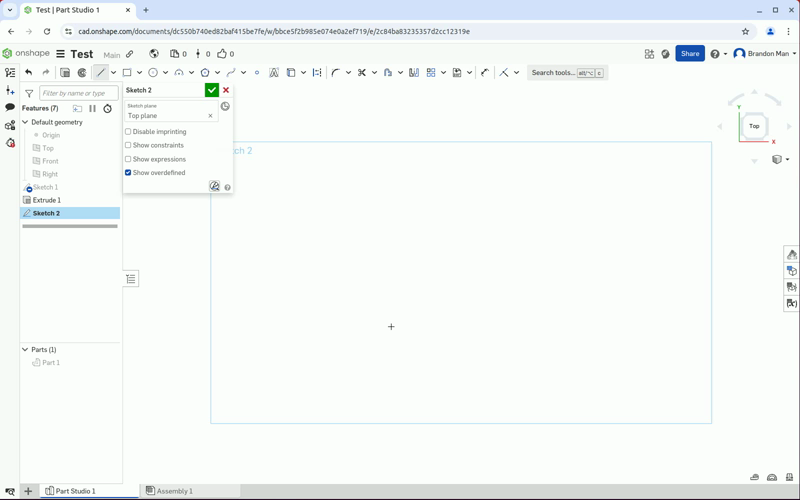
click(391, 326)
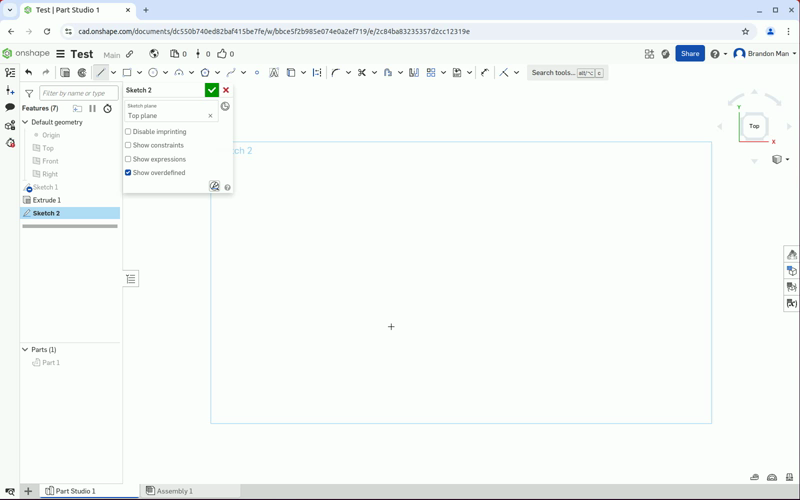
key_up(shift)
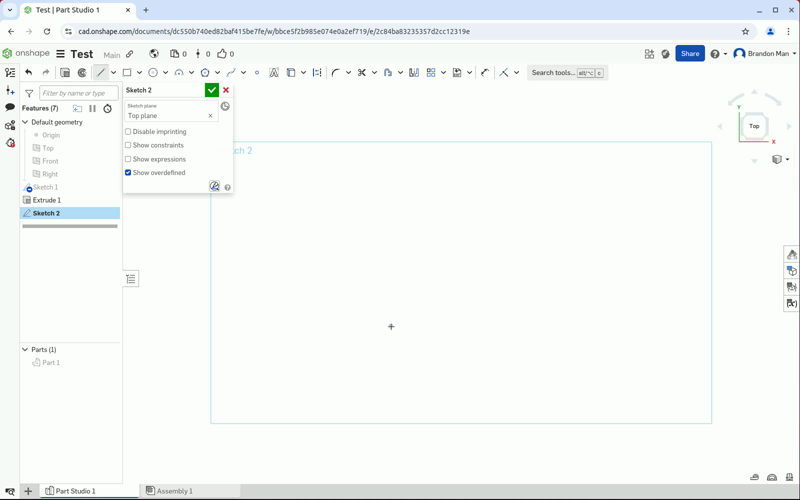
key_down(shift)
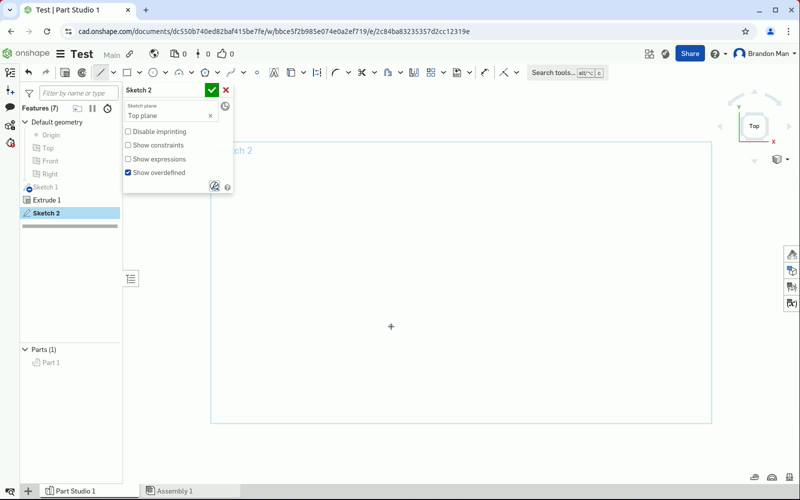
mouse_move(529, 324)
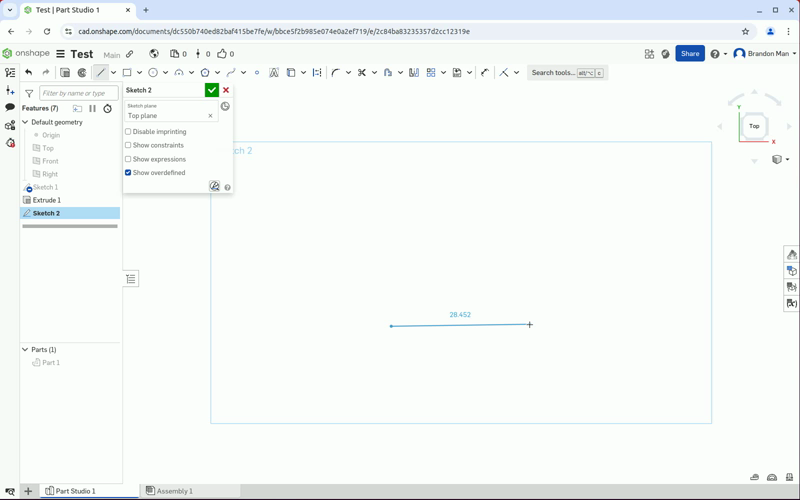
click(529, 324)
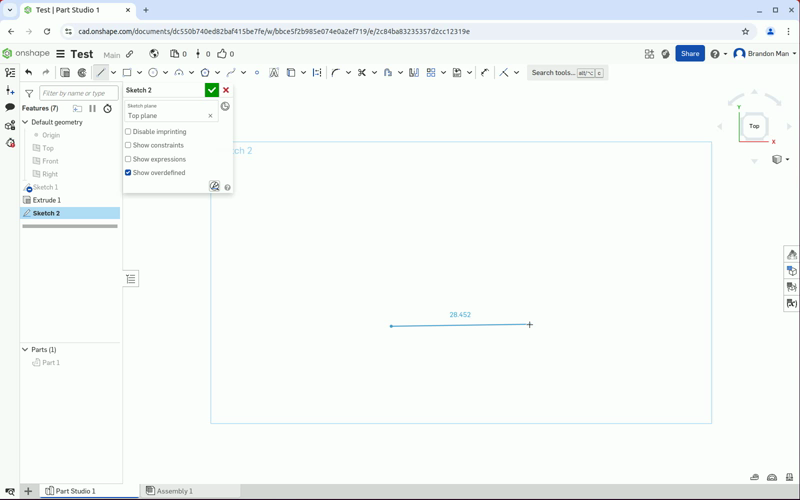
key_up(shift)
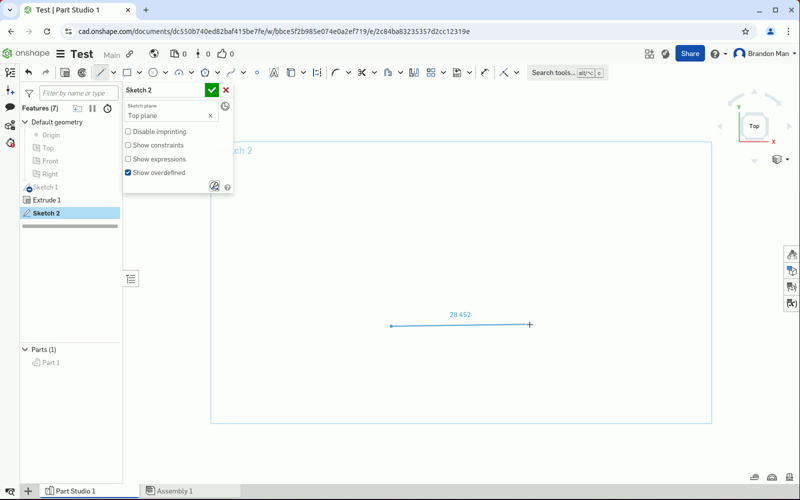
key(esc)
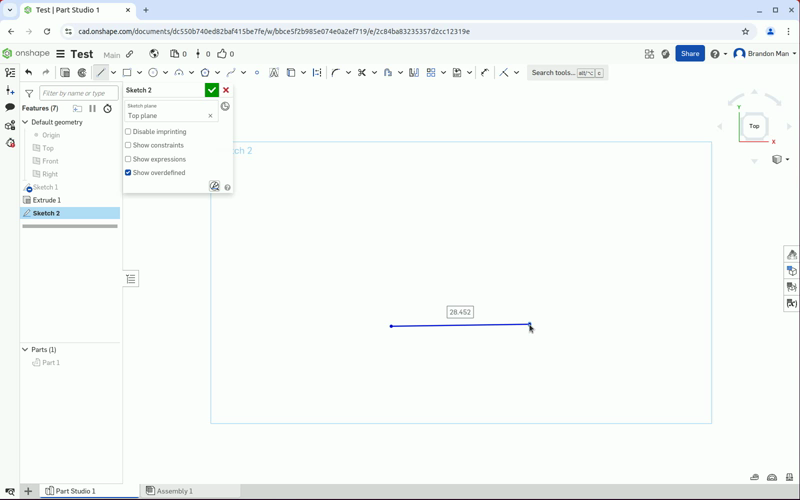
key(a)
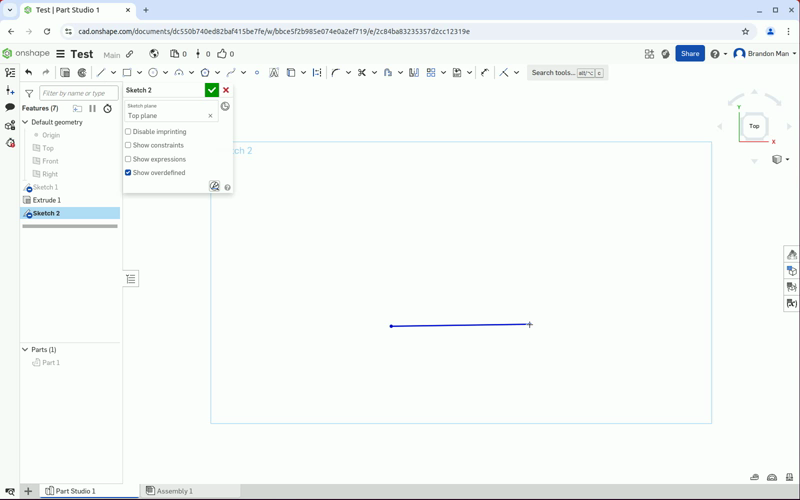
mouse_move(529, 324)
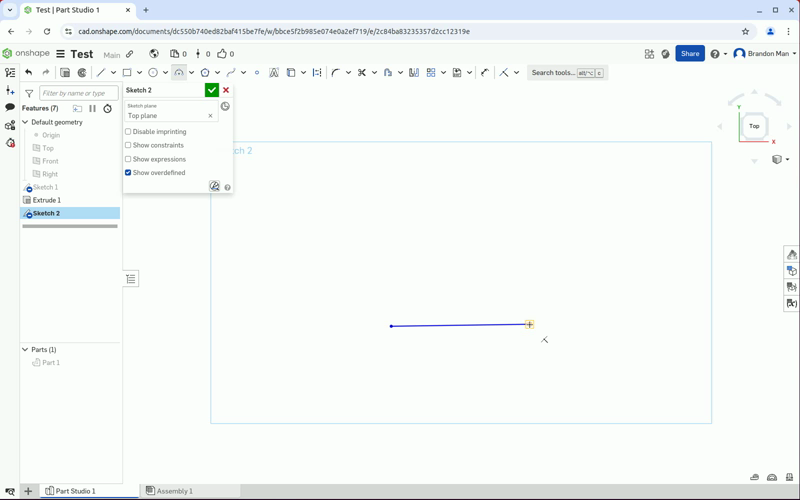
click(529, 324)
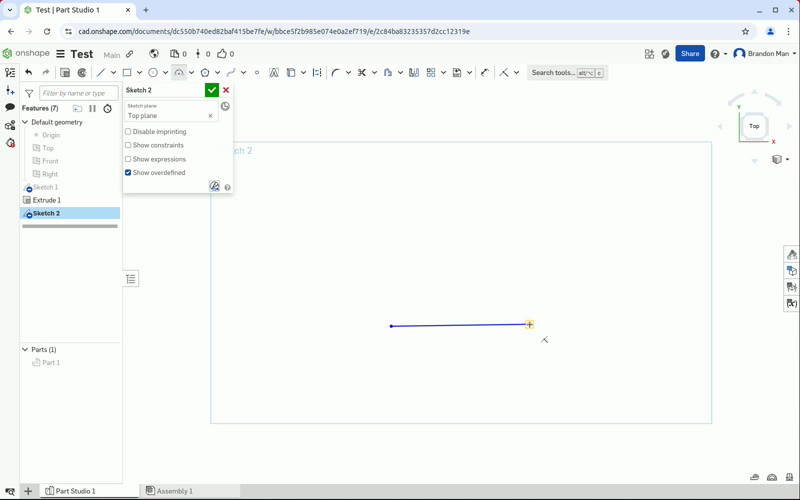
key_down(shift)
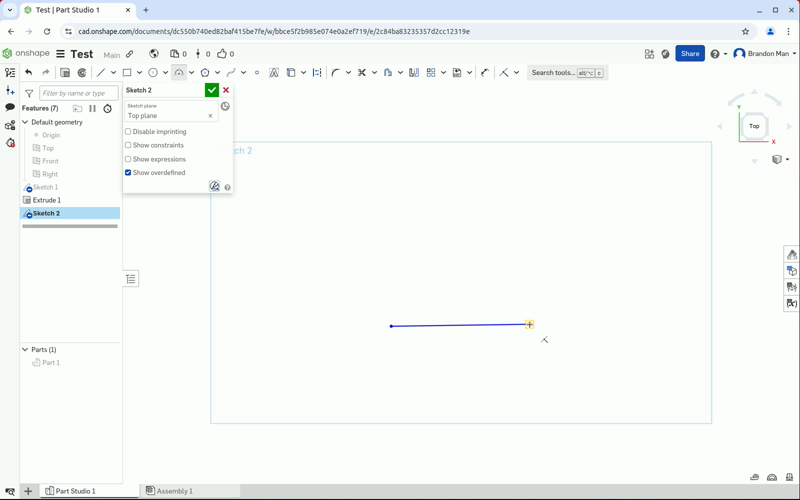
mouse_move(529, 241)
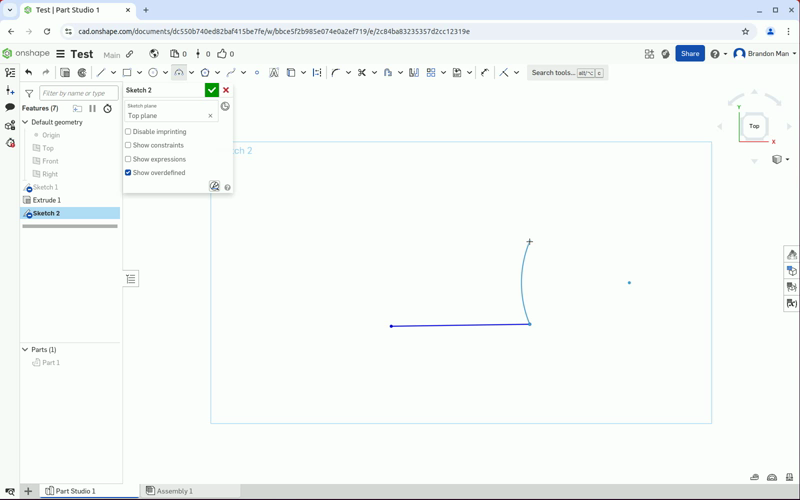
click(529, 241)
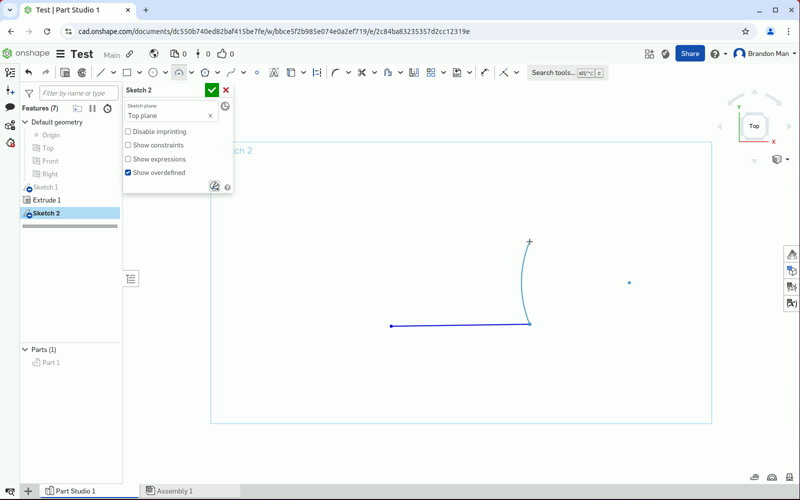
mouse_move(570, 282)
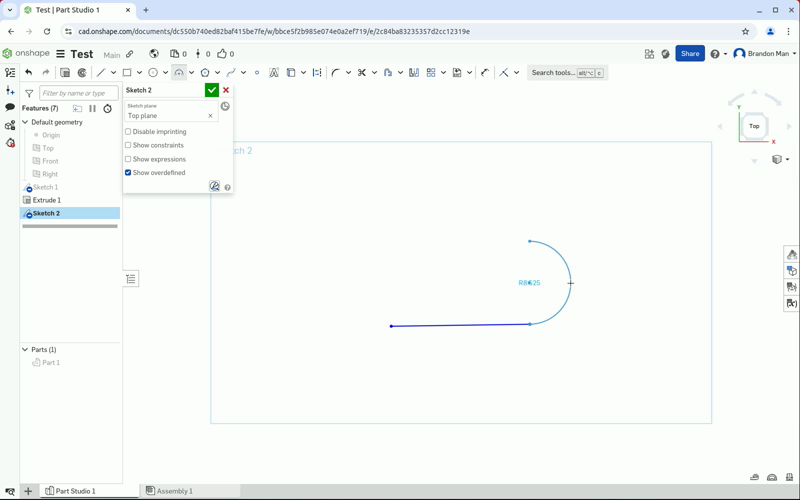
click(570, 282)
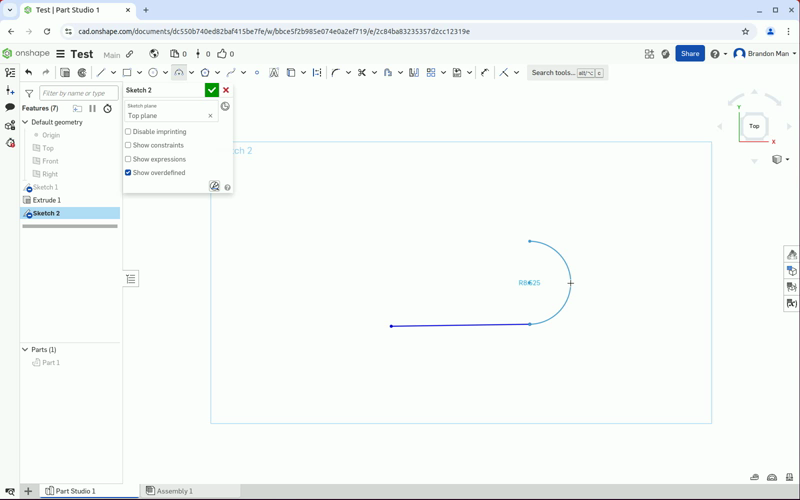
key_up(shift)
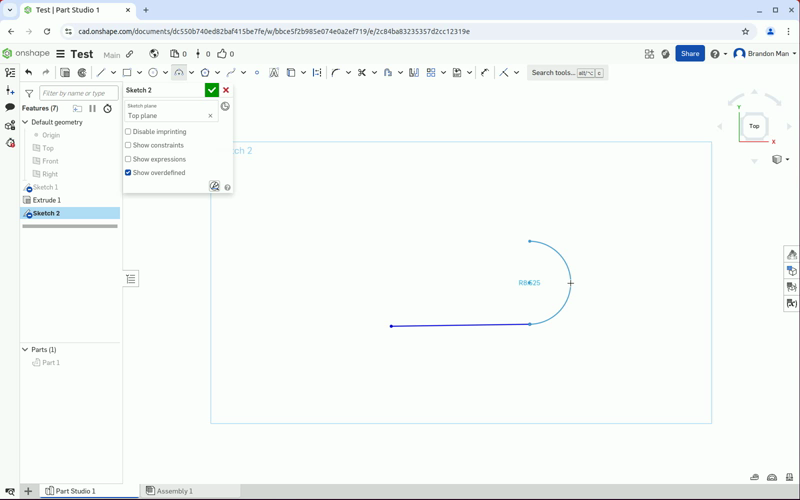
key(esc)
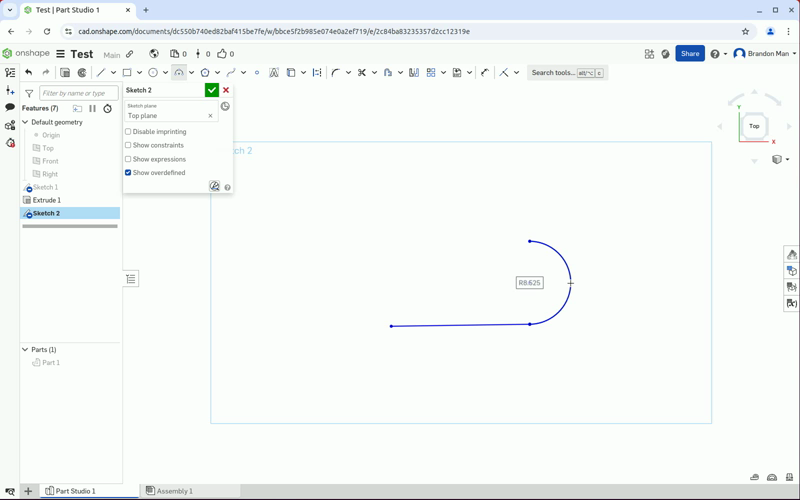
key(l)
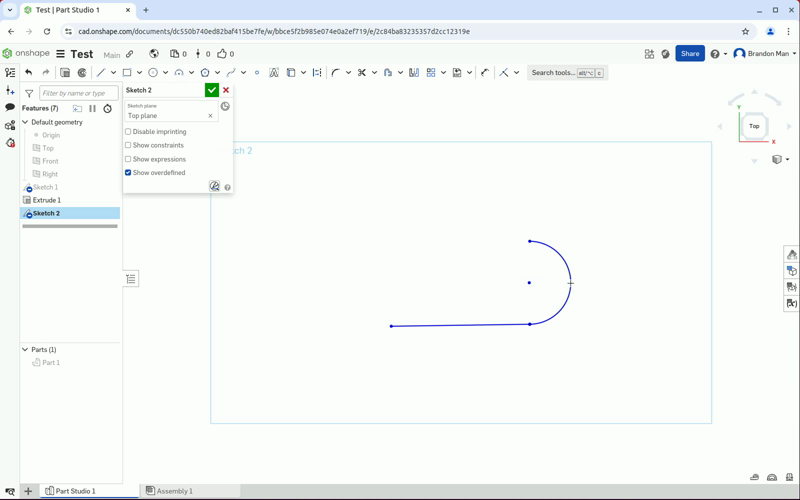
mouse_move(529, 241)
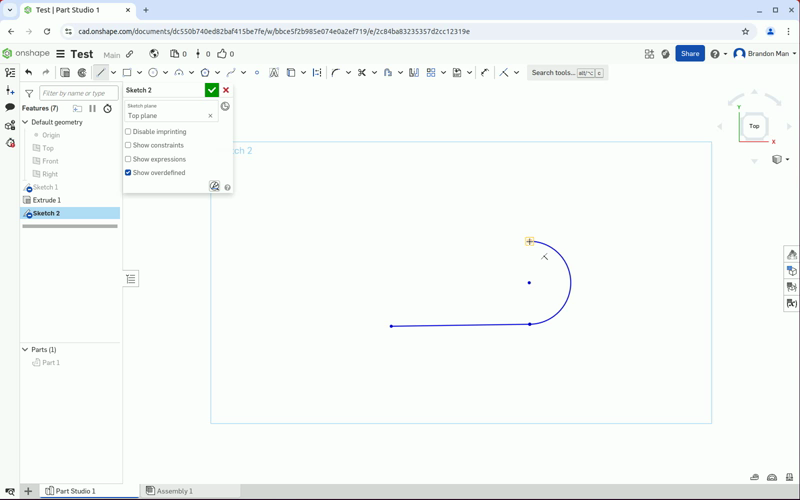
click(529, 241)
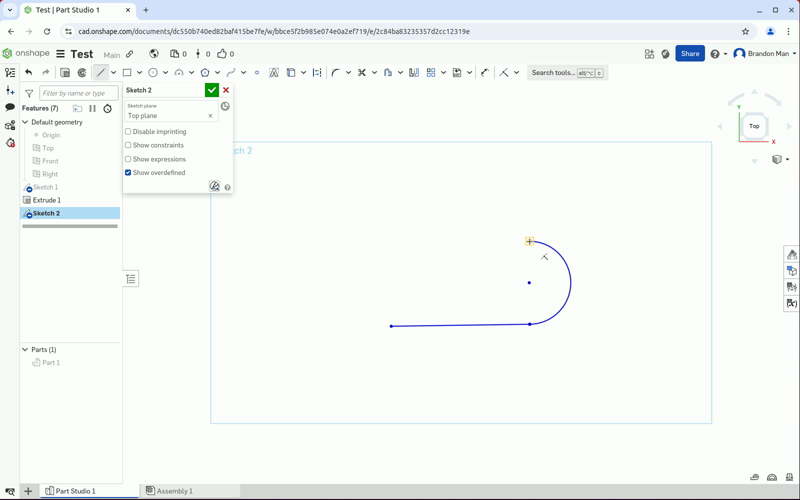
key_down(shift)
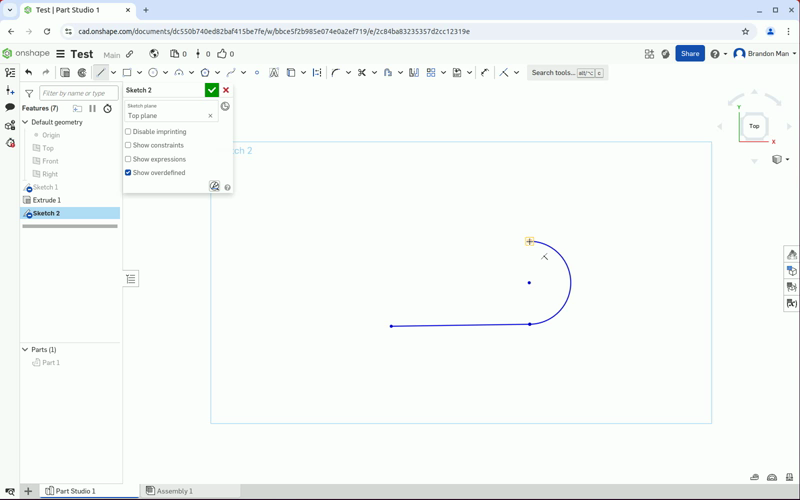
mouse_move(391, 241)
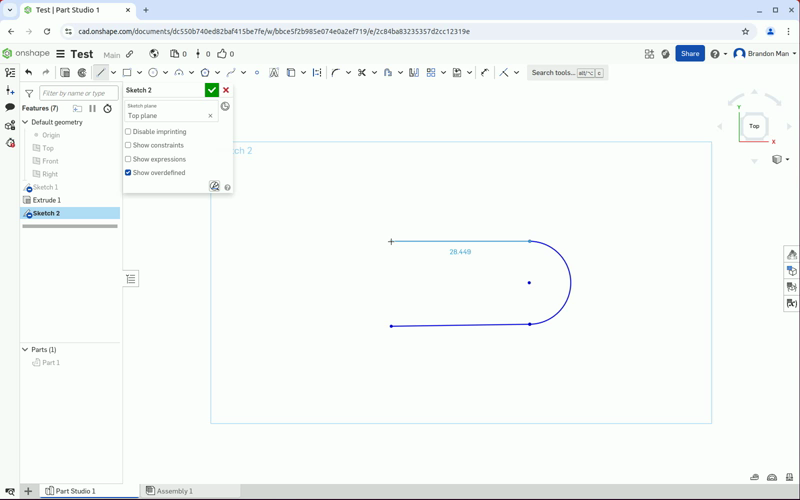
click(391, 241)
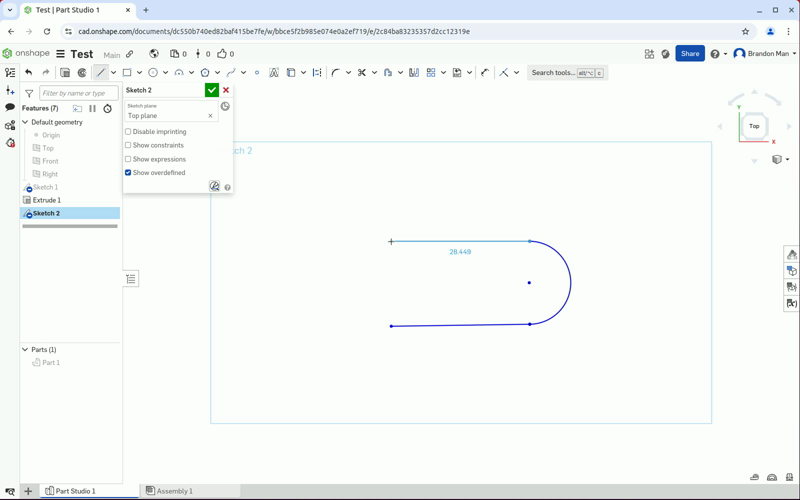
key_up(shift)
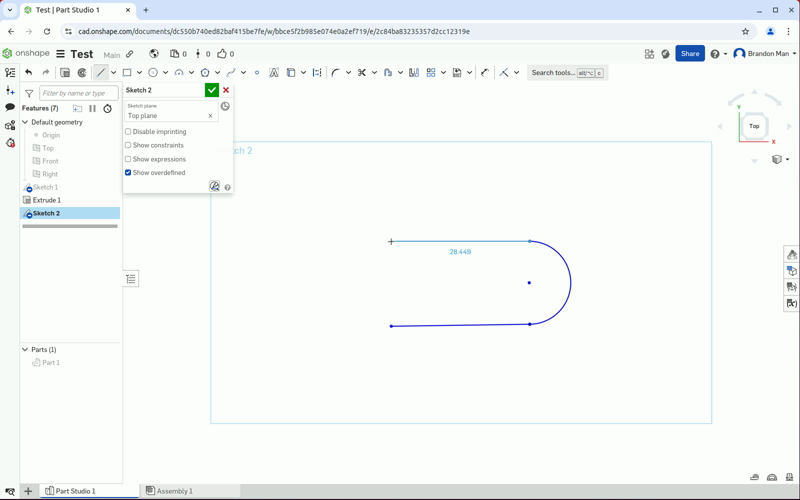
key(esc)
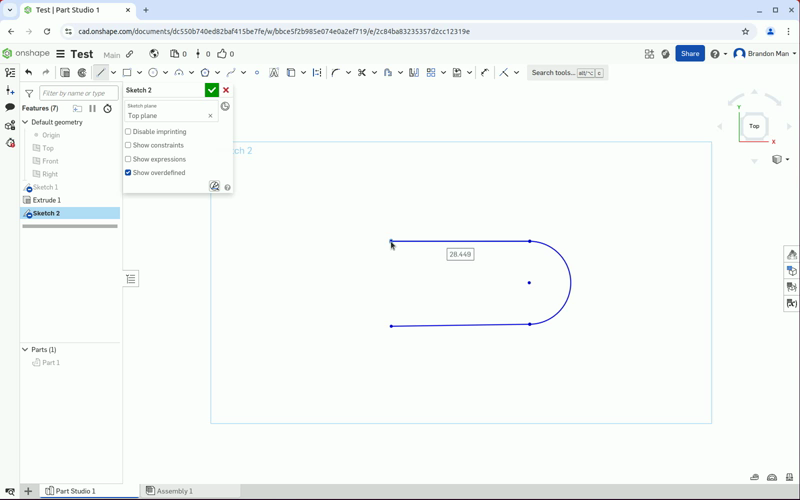
key(a)
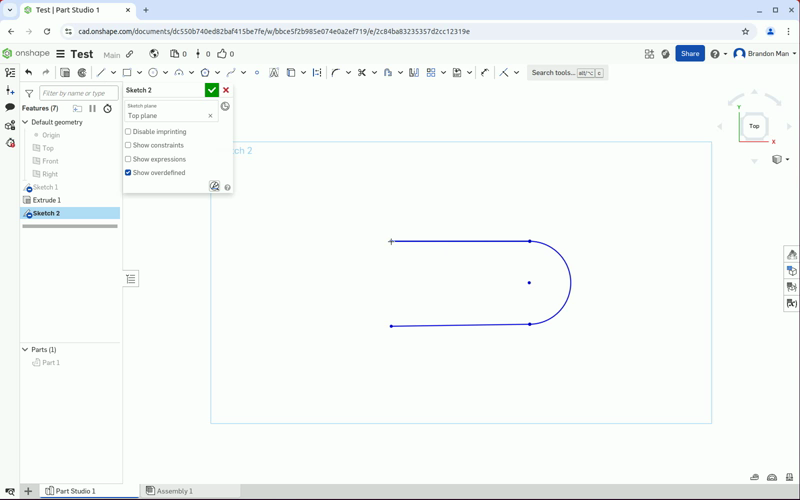
mouse_move(391, 241)
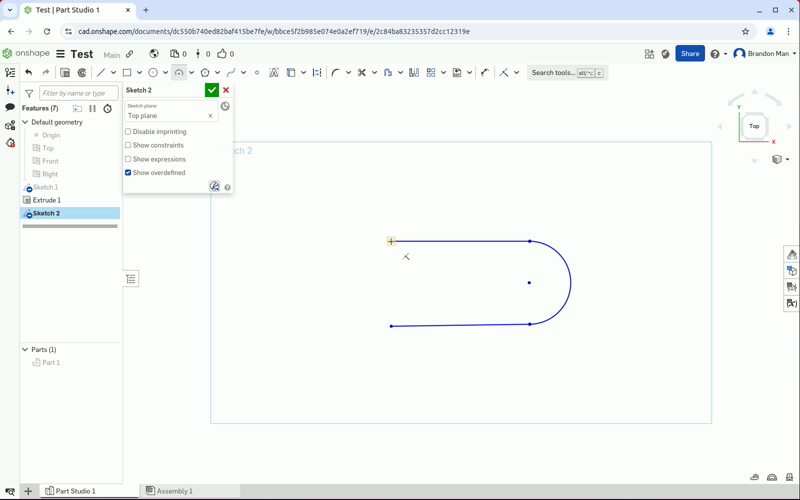
click(391, 241)
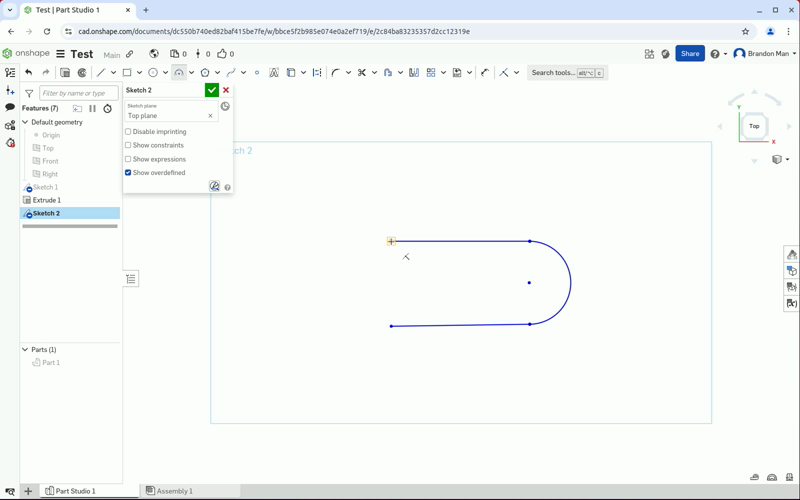
mouse_move(391, 326)
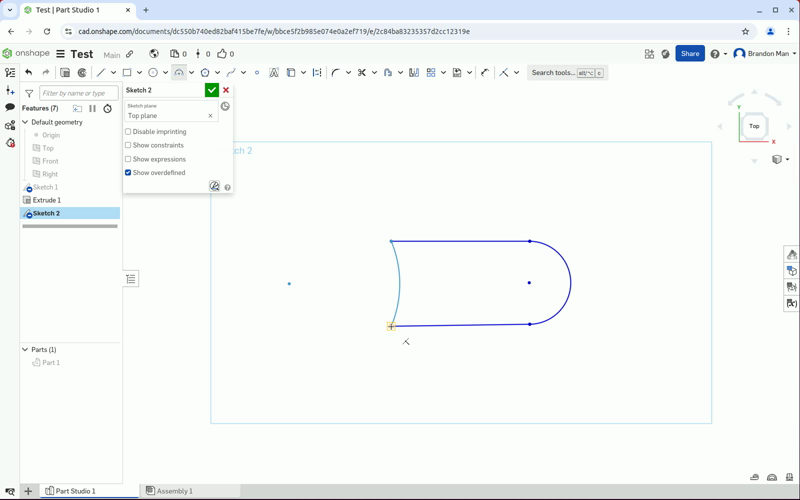
click(391, 326)
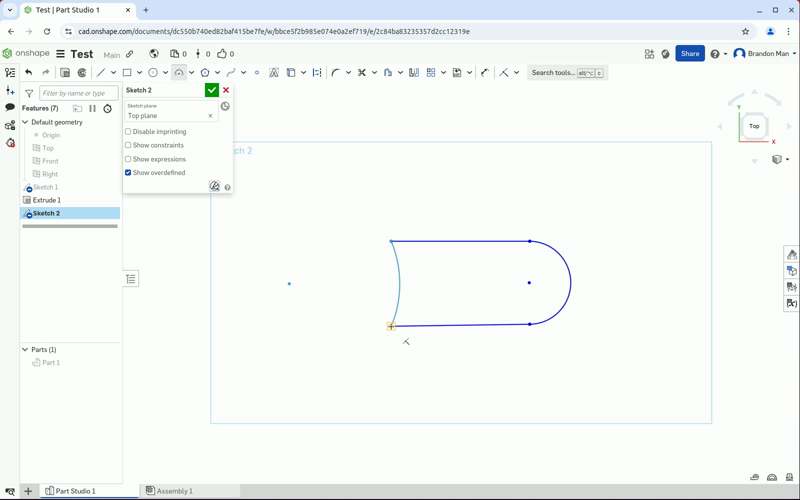
key_down(shift)
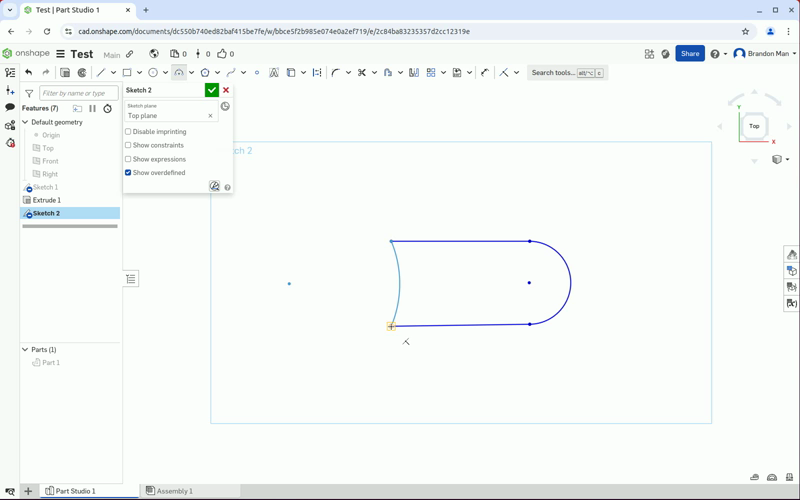
mouse_move(433, 283)
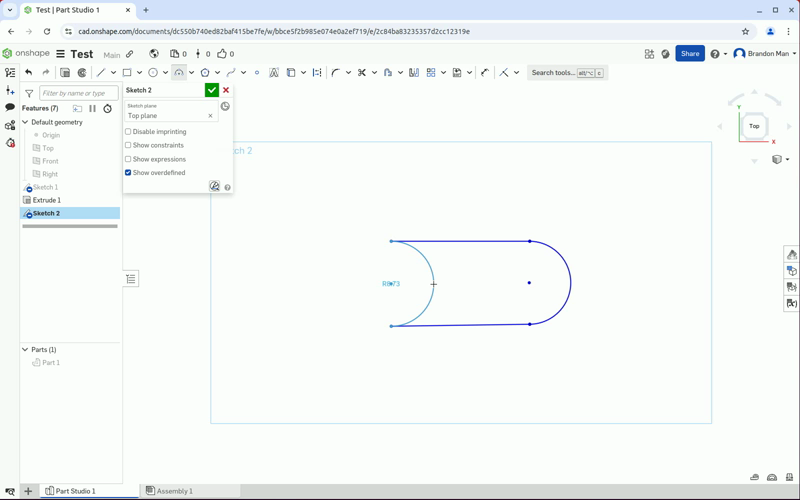
click(433, 283)
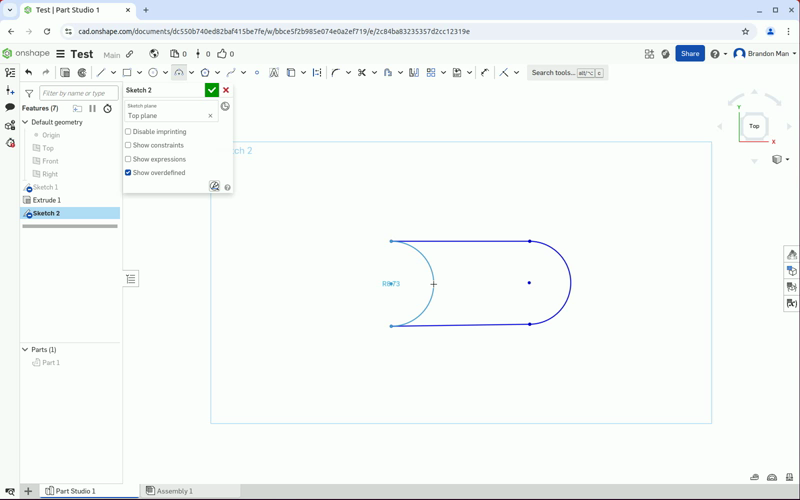
key_up(shift)
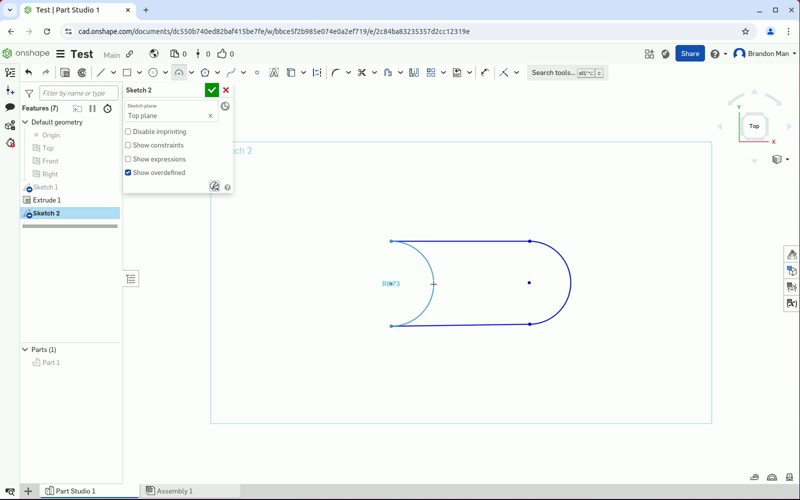
key(esc)
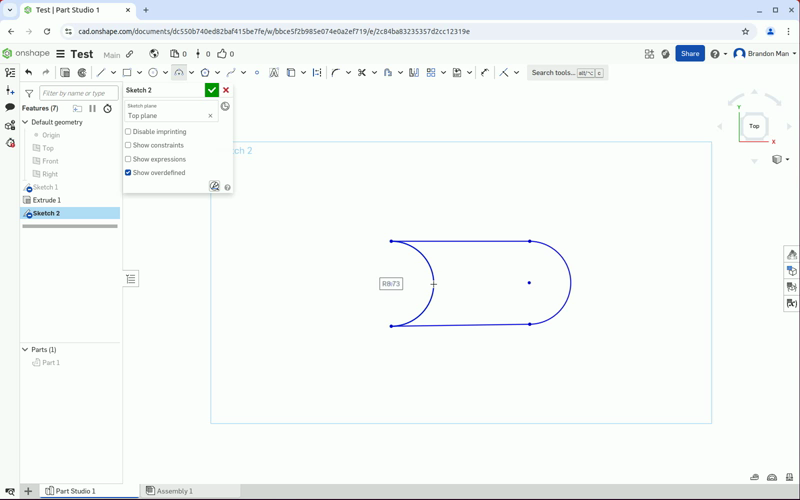
key(c)
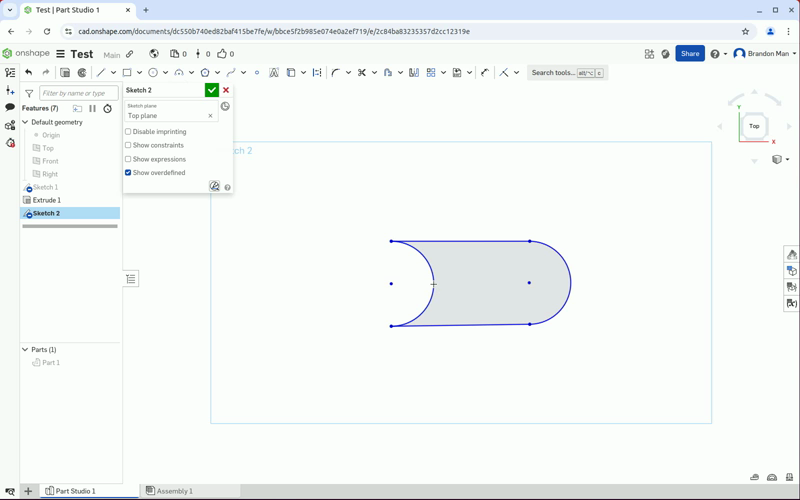
key_down(shift)
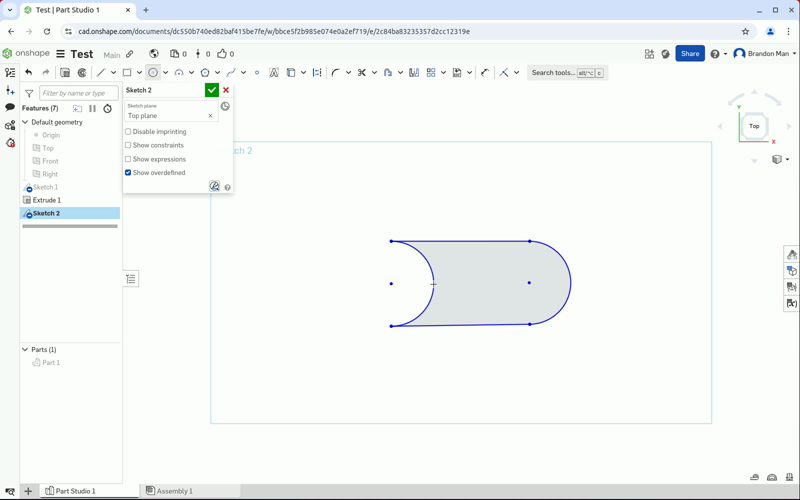
mouse_move(529, 282)
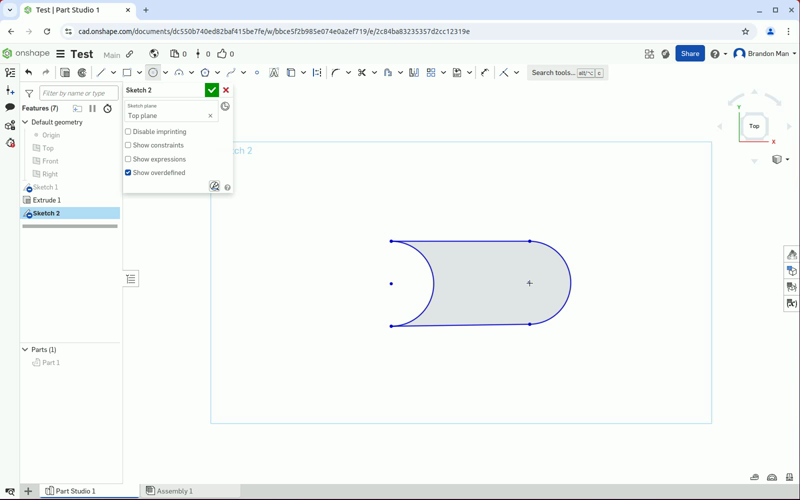
scroll(6)
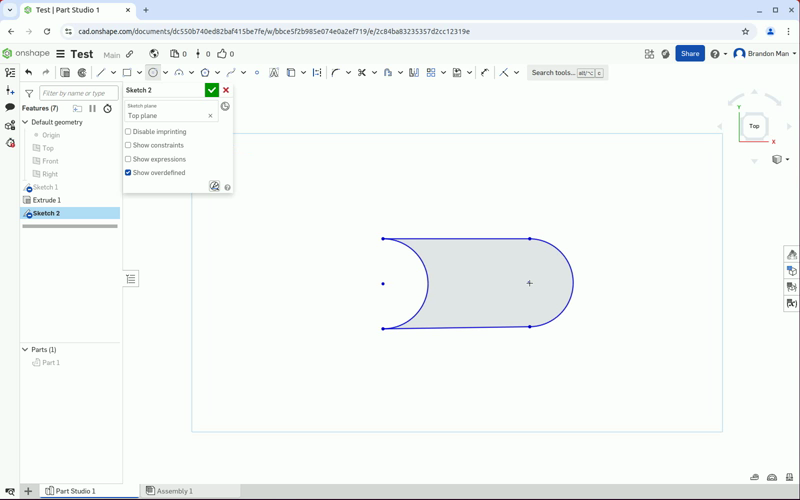
scroll(6)
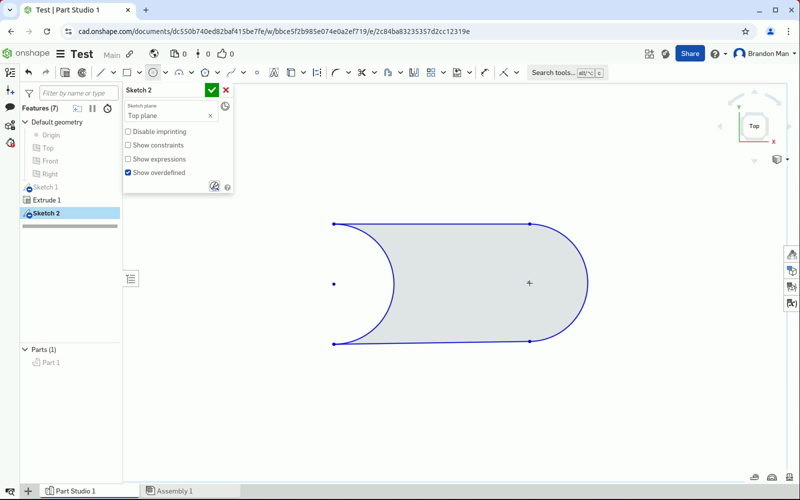
scroll(6)
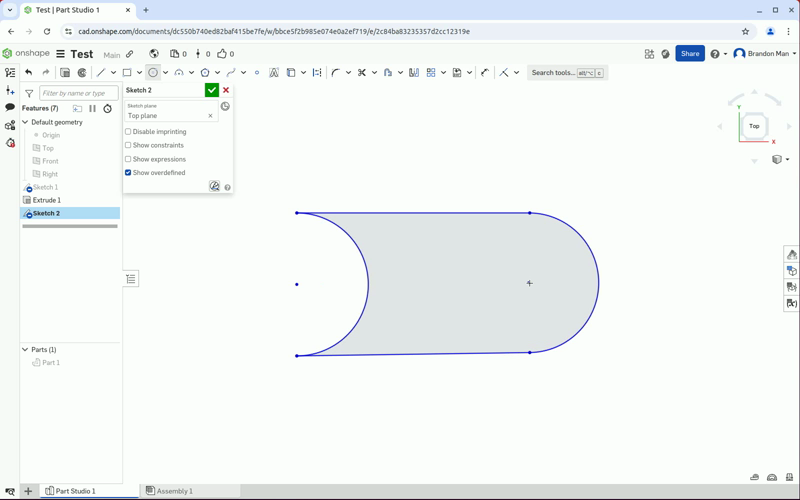
scroll(6)
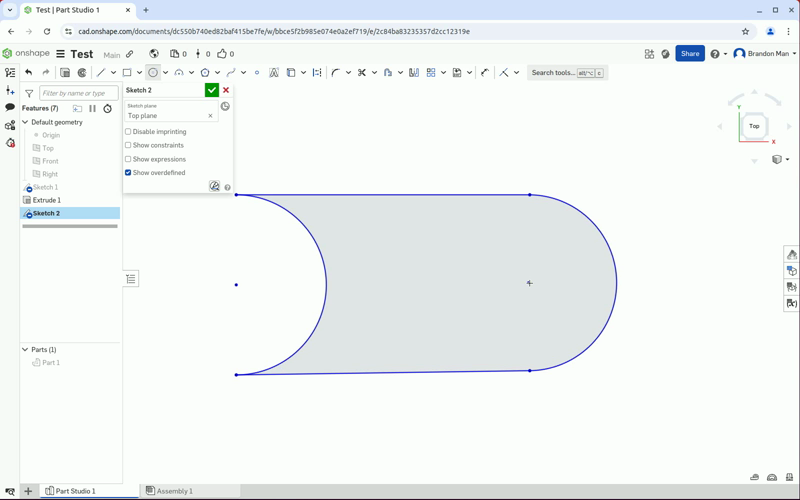
scroll(6)
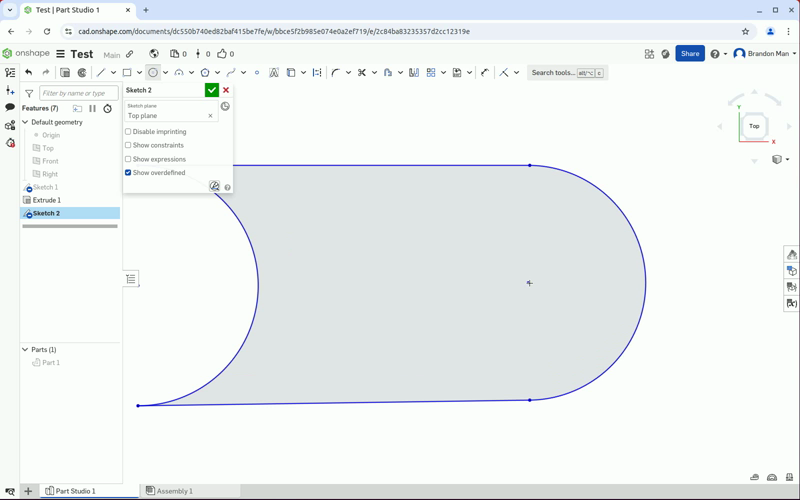
scroll(6)
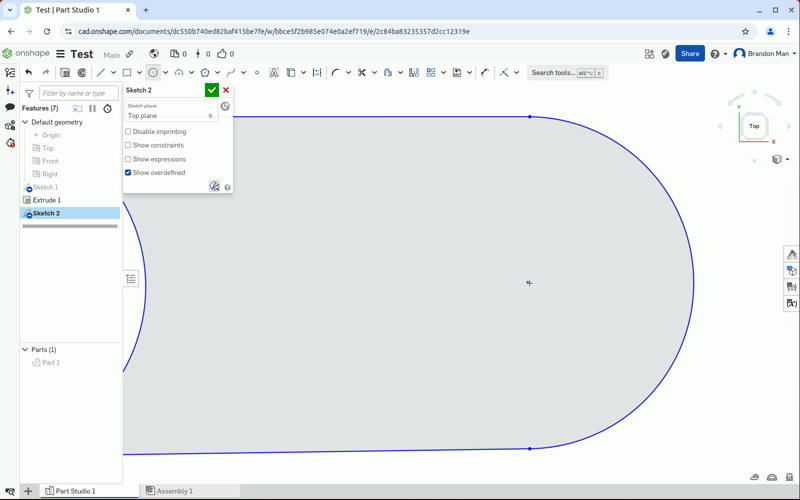
scroll(6)
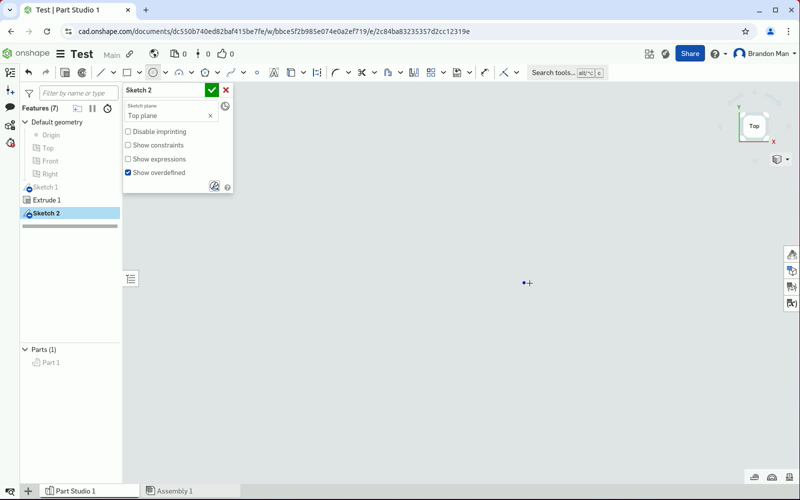
click(529, 282)
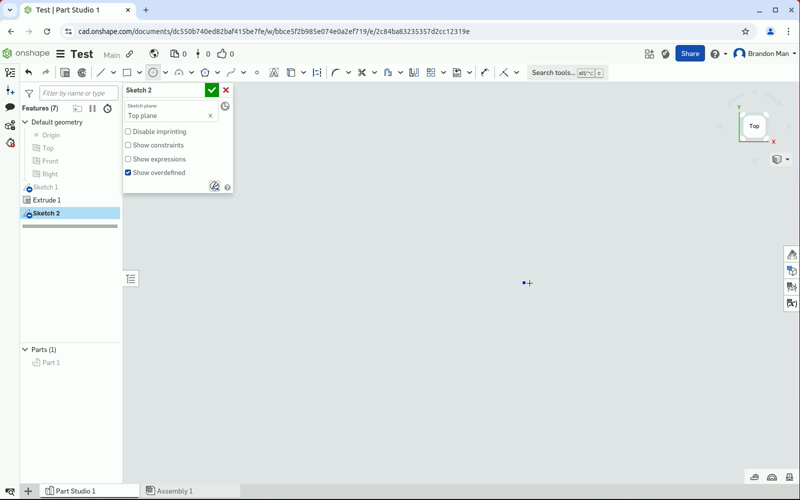
scroll(-6)
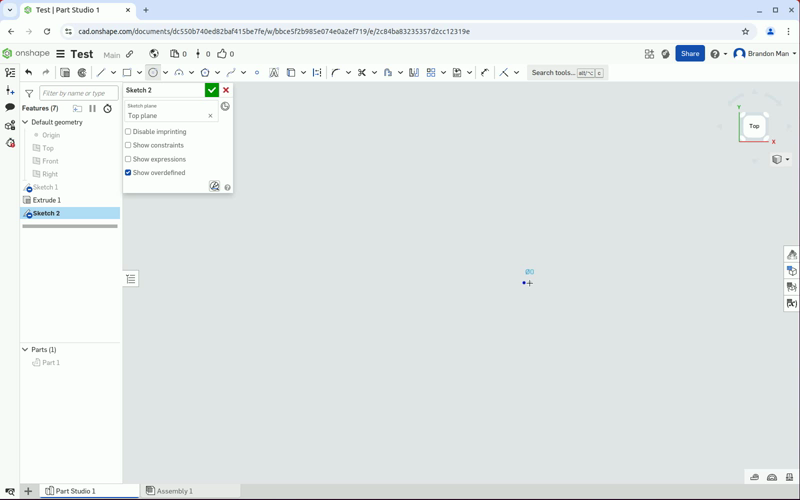
scroll(-6)
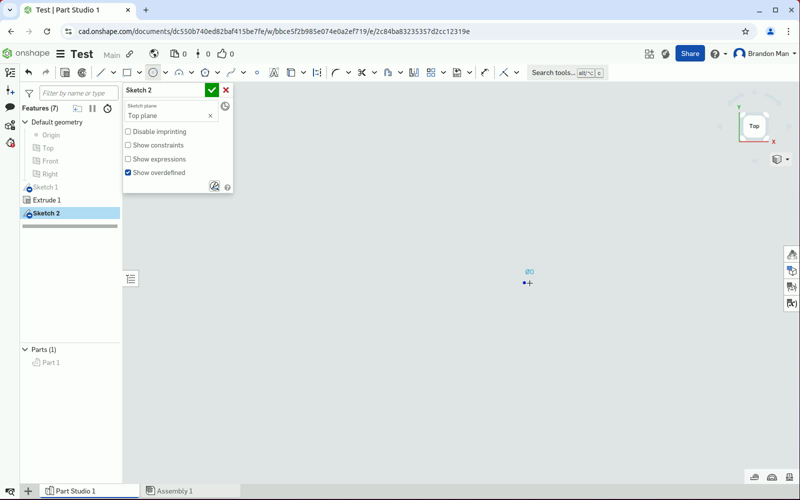
scroll(-6)
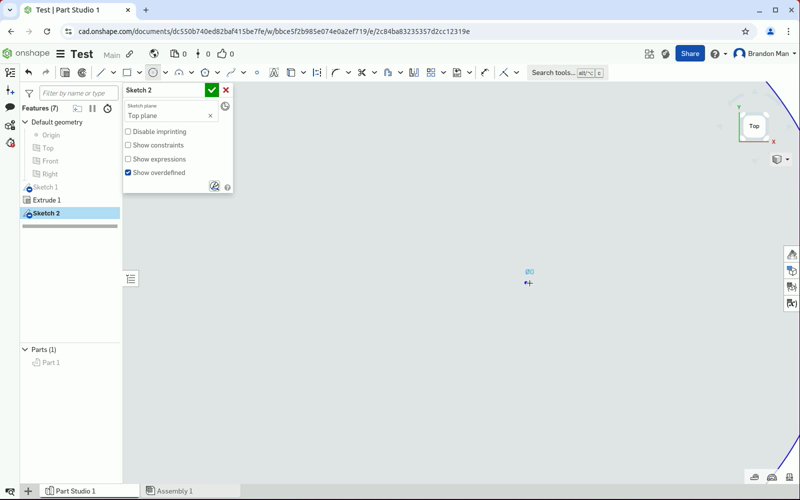
scroll(-6)
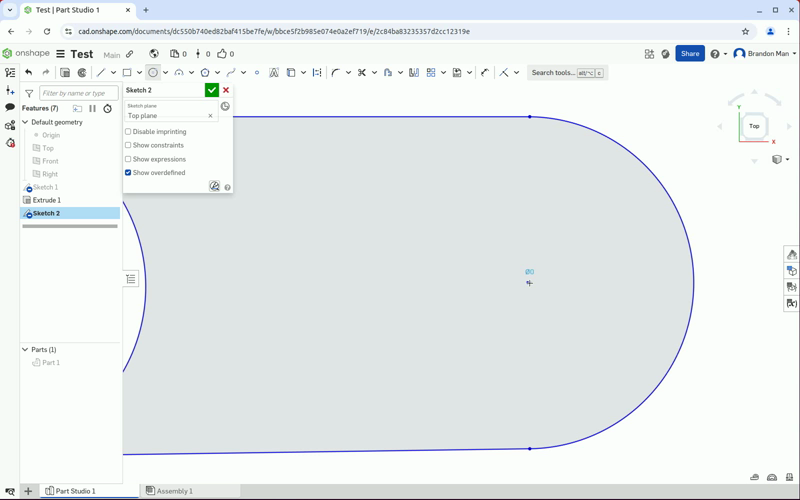
scroll(-6)
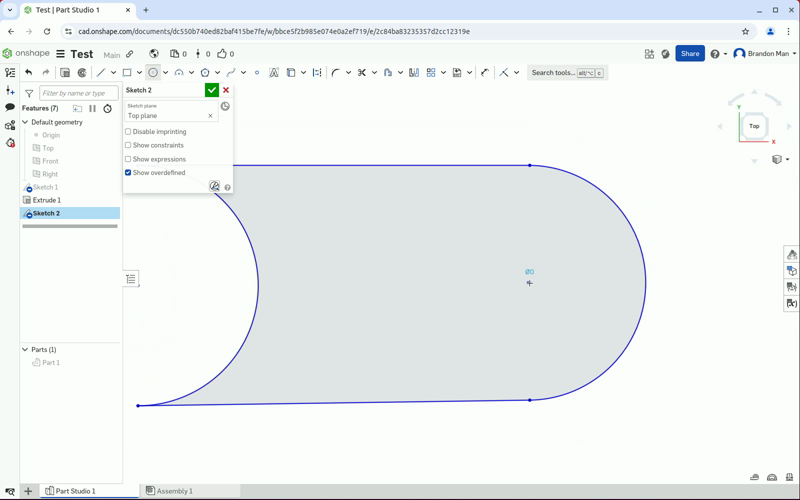
scroll(-6)
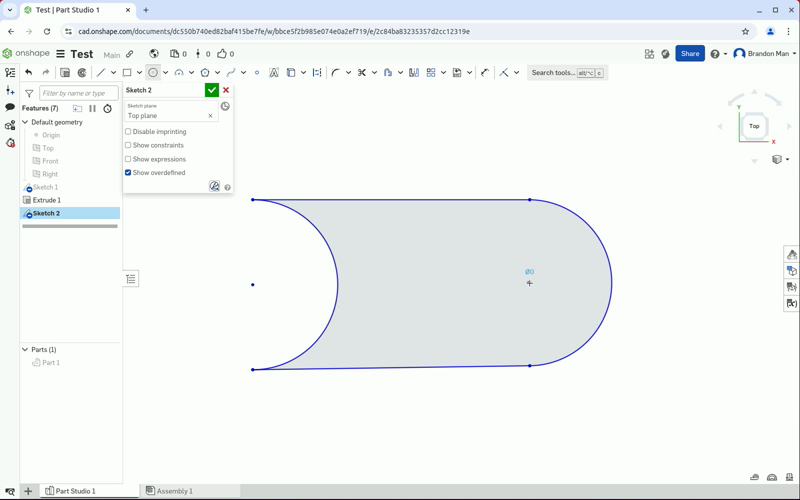
scroll(-6)
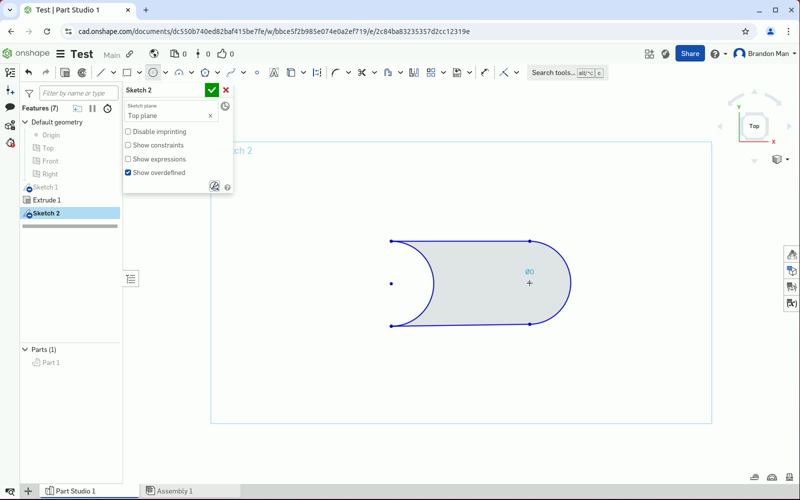
key_up(shift)
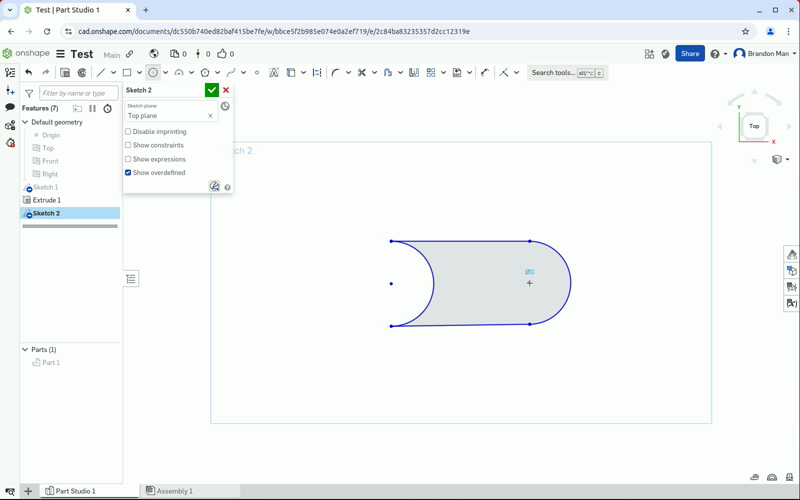
mouse_move(554, 282)
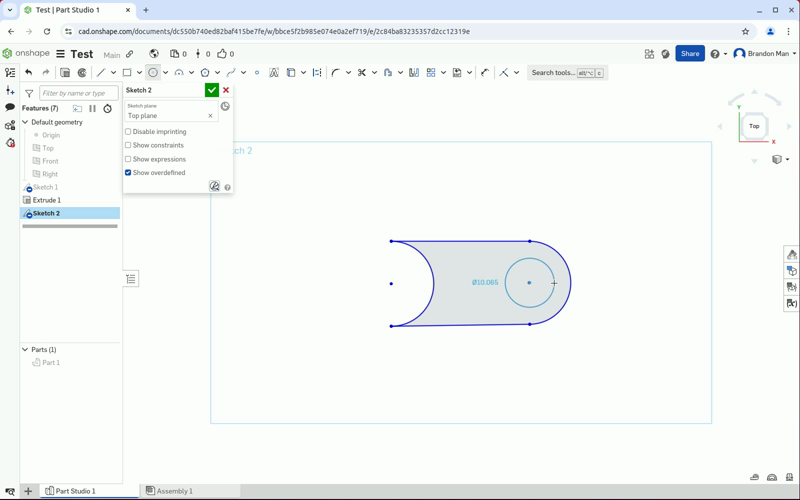
click(554, 282)
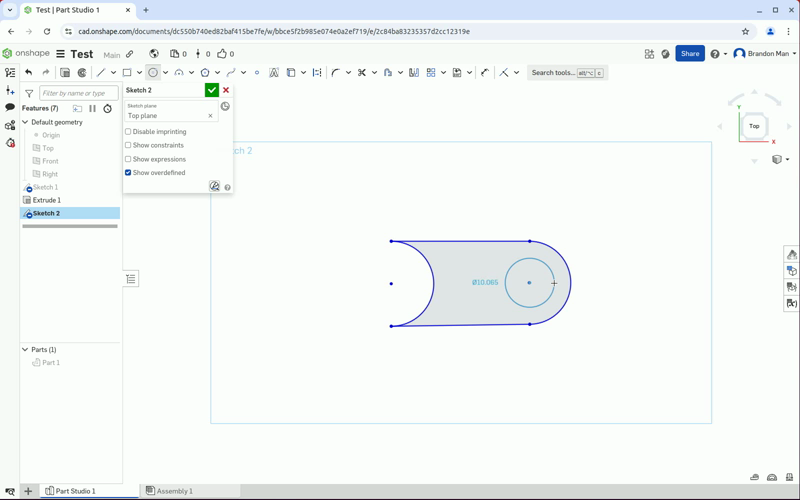
key(esc)
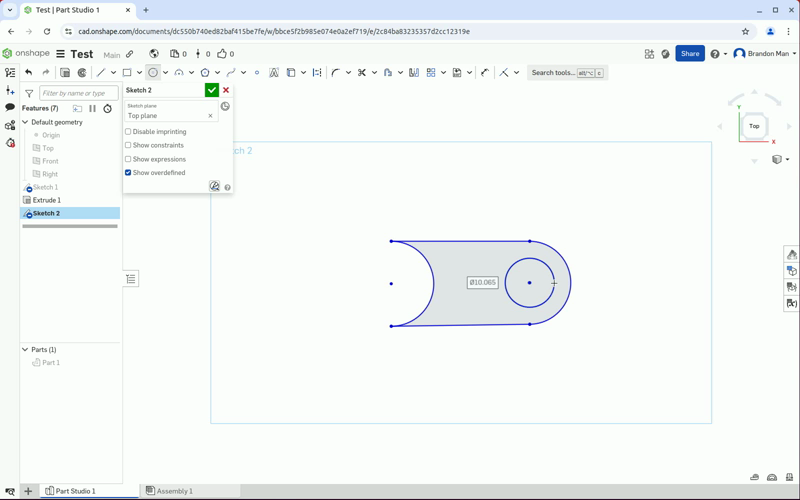
mouse_move(451, 272)
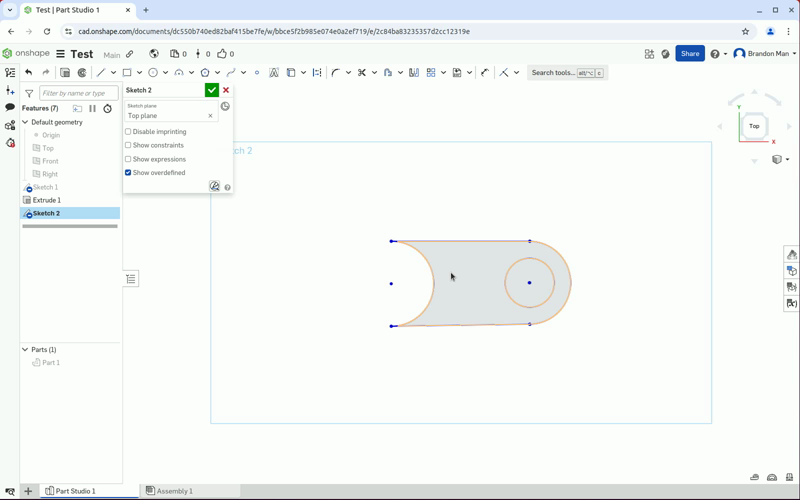
click(451, 272)
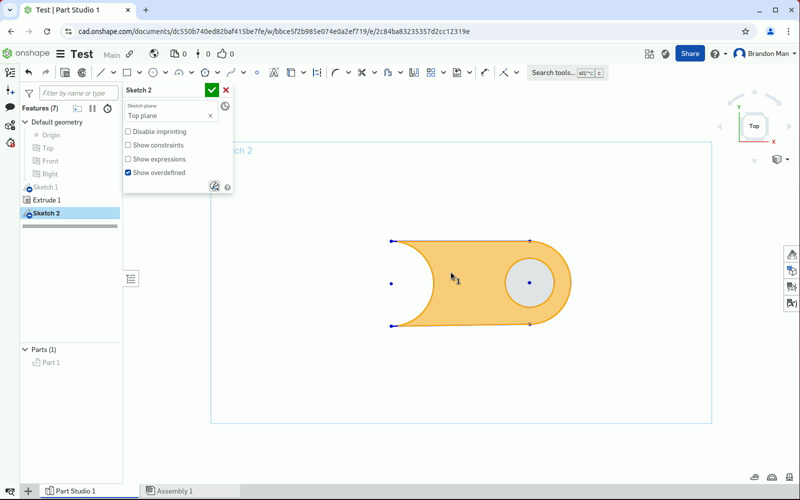
mouse_move(73, 352)
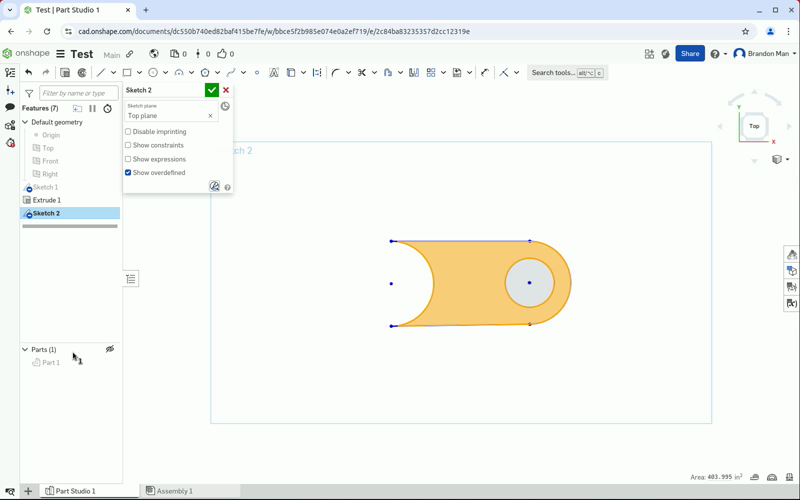
key(shift+y)
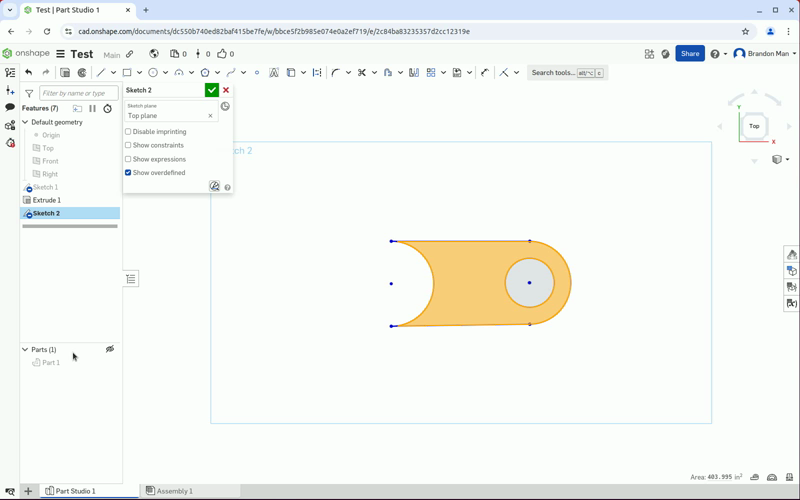
key(shift+e)
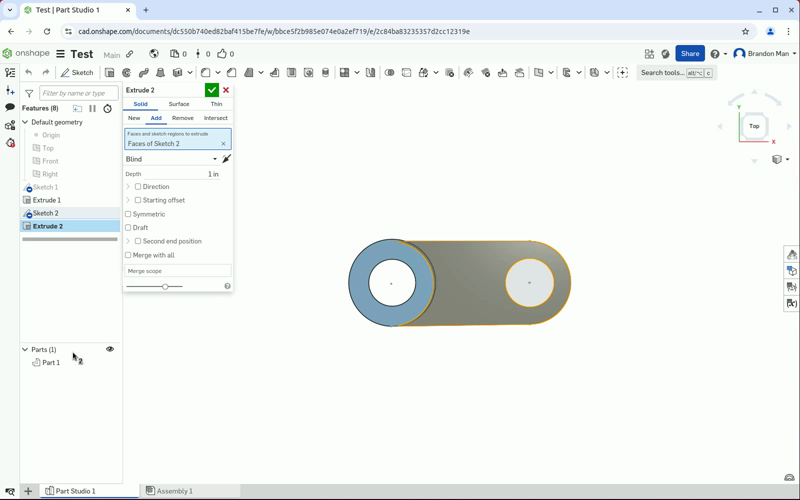
mouse_move(143, 106)
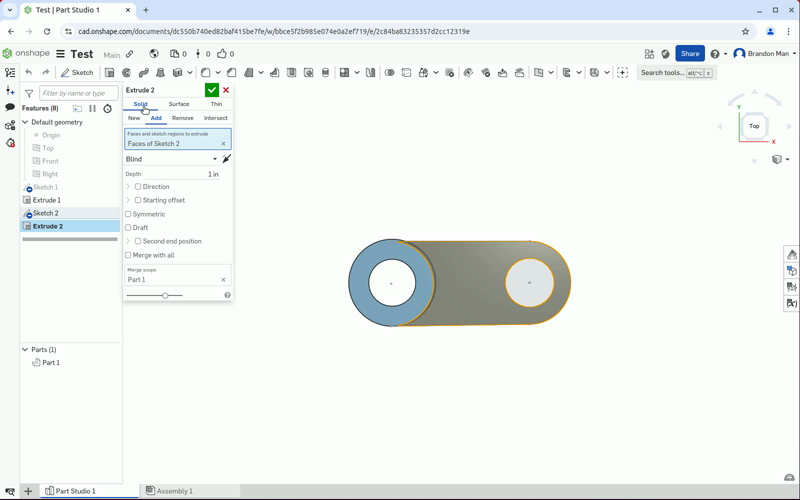
click(143, 106)
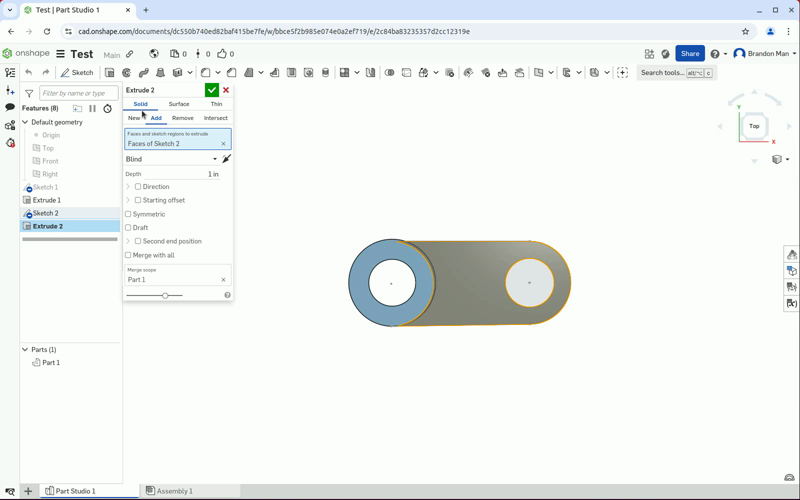
mouse_move(137, 120)
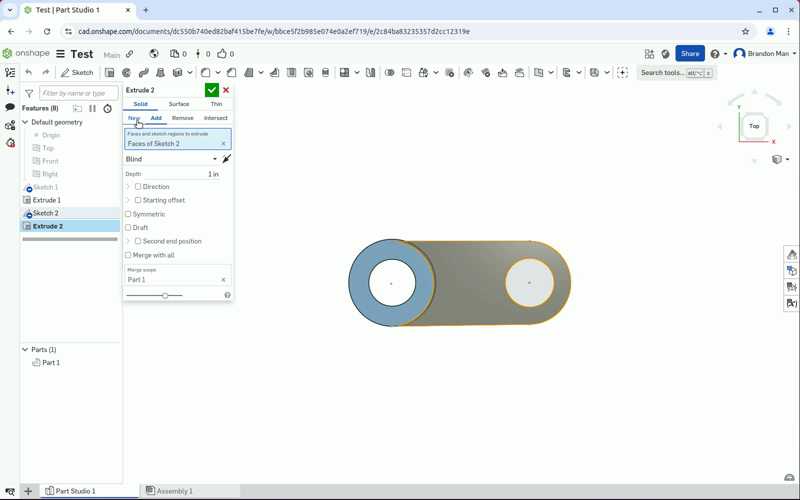
click(137, 120)
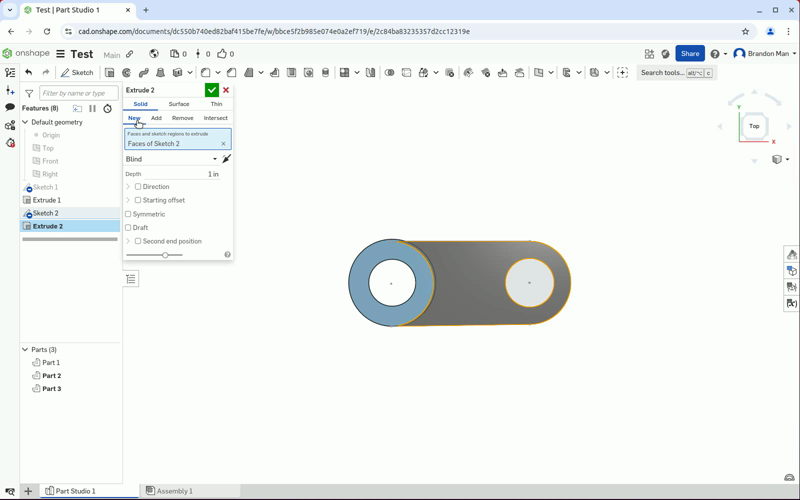
key(tab, 4)
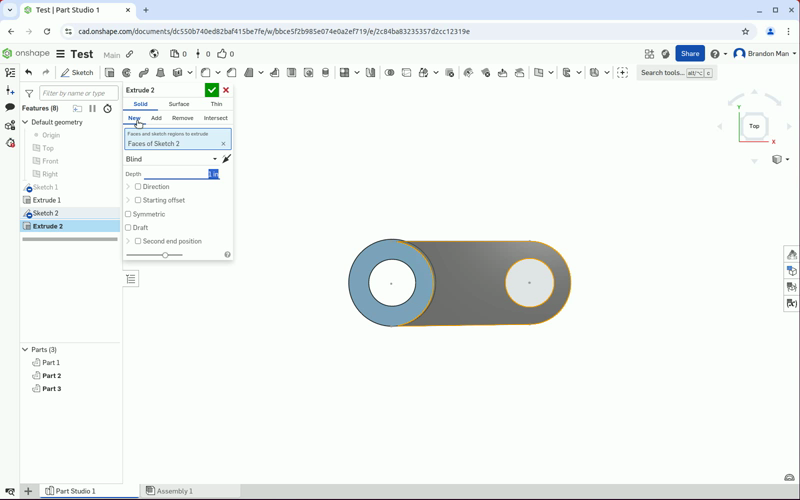
text(7.703)
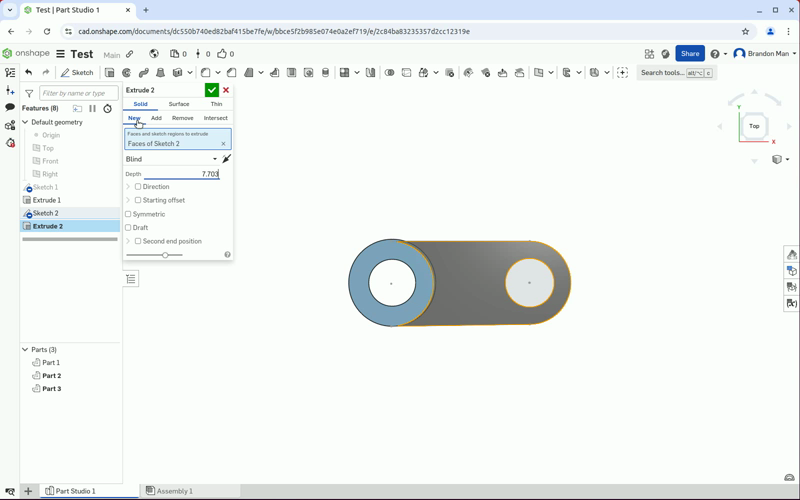
key(enter)
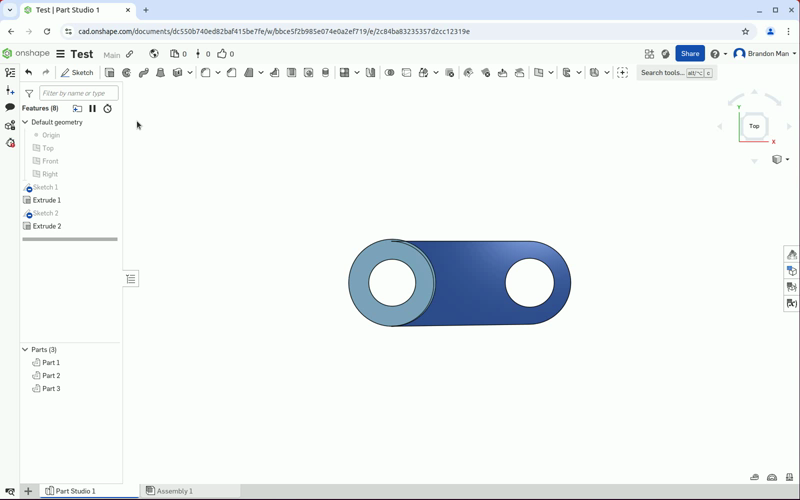
key(shift+h)
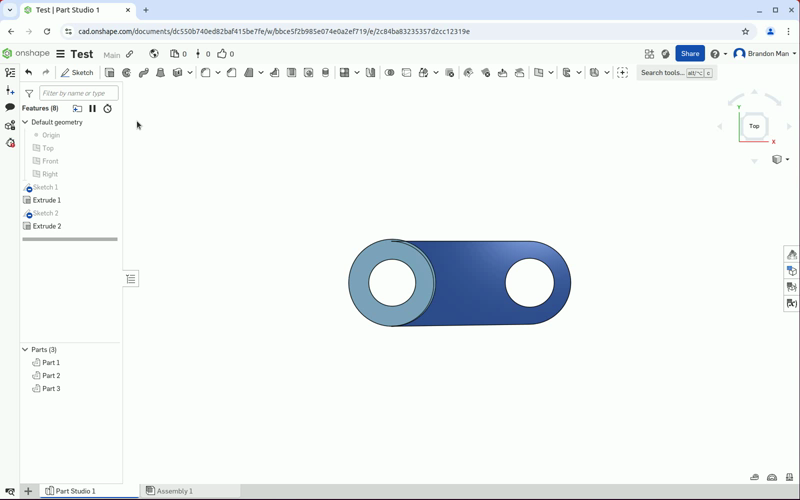
key(shift+h)
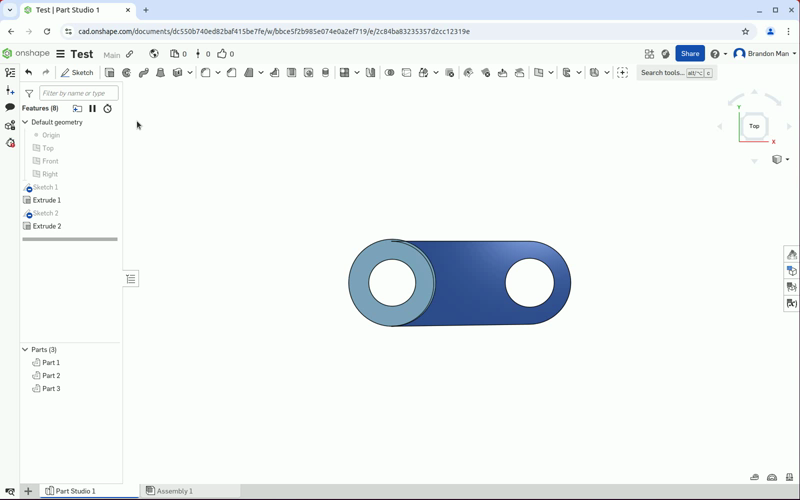
mouse_move(73, 189)
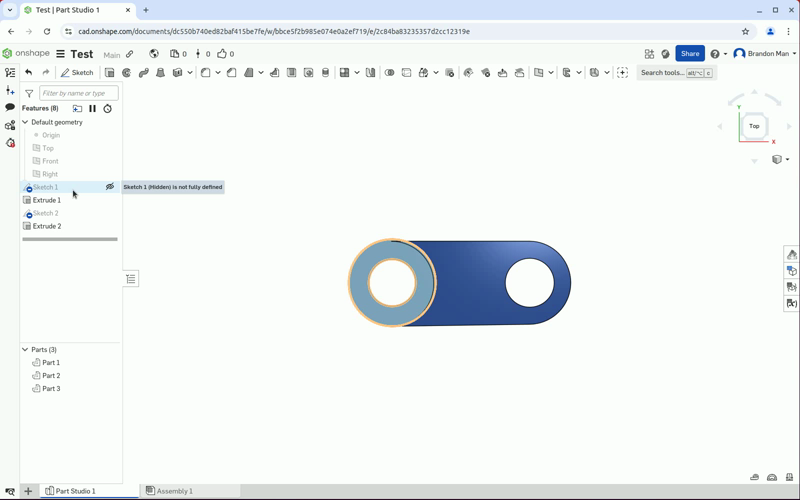
click(73, 189)
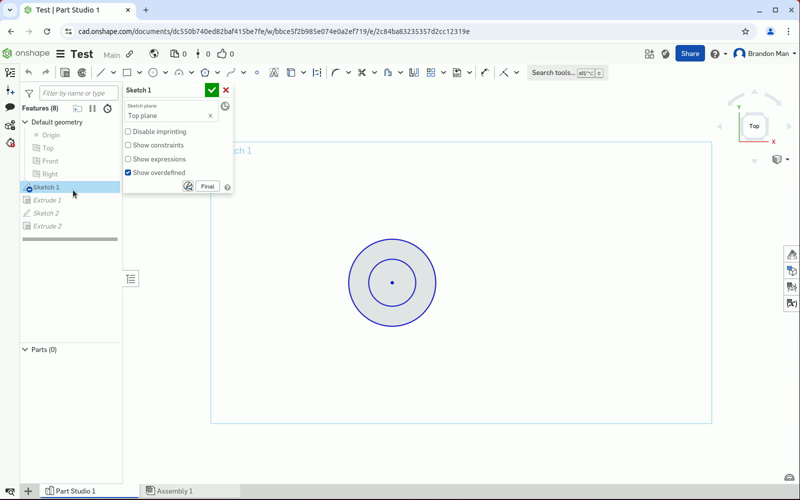
mouse_move(229, 92)
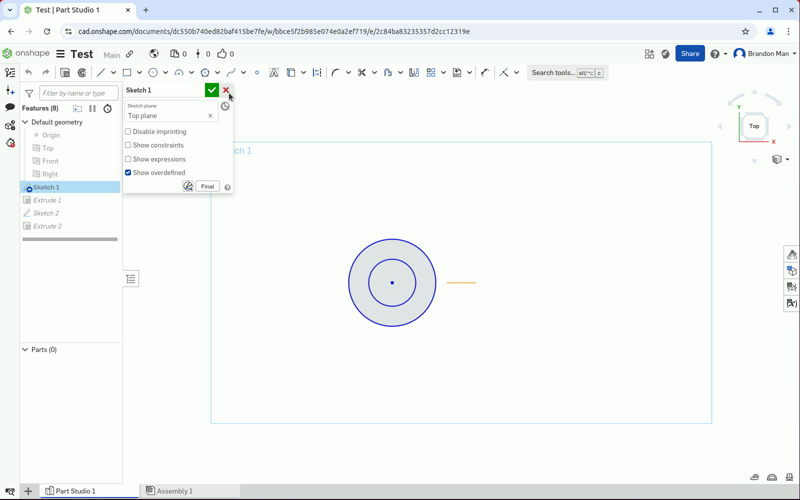
click(229, 92)
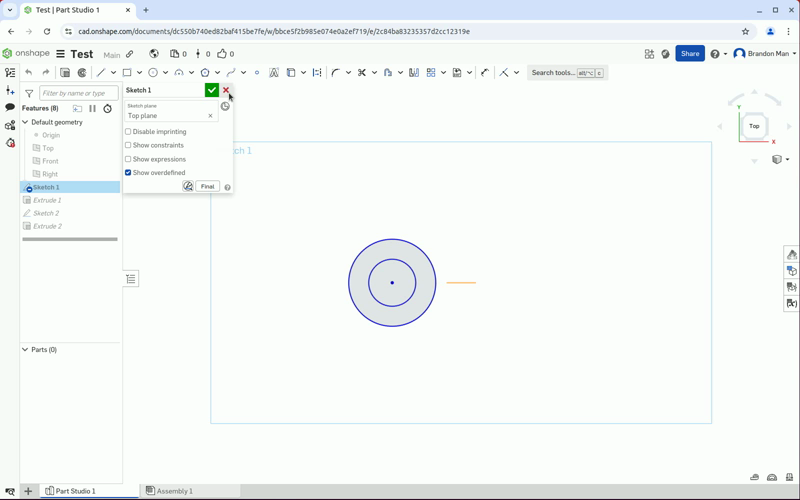
key(shift+s)
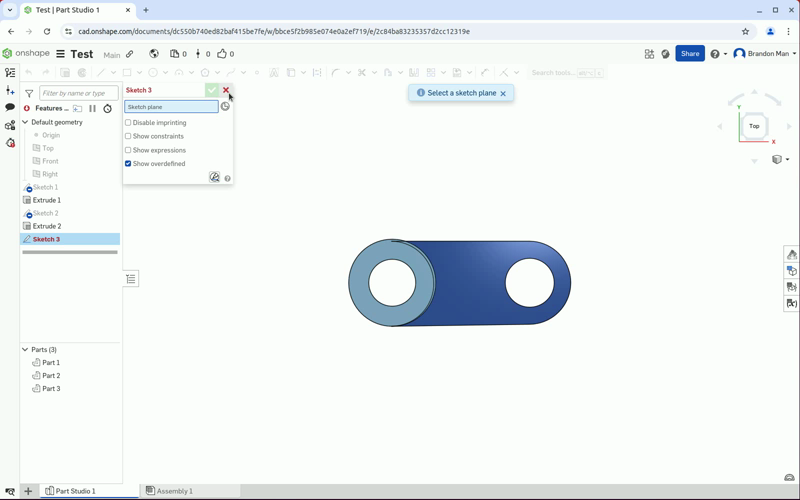
mouse_move(73, 150)
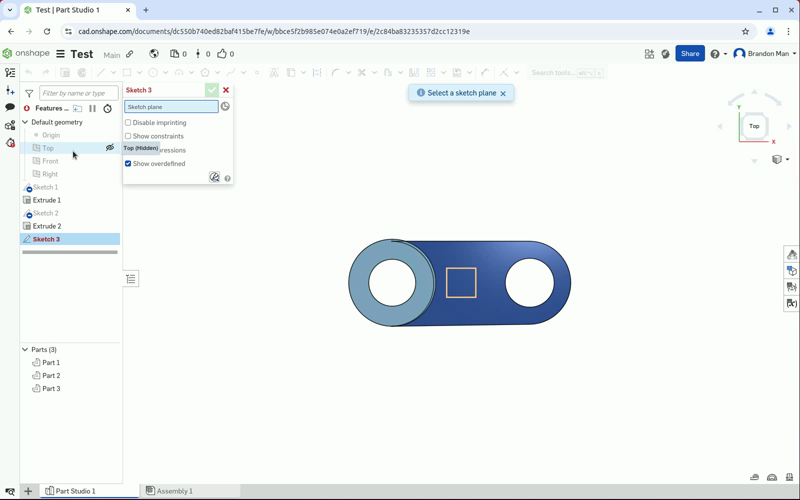
click(73, 150)
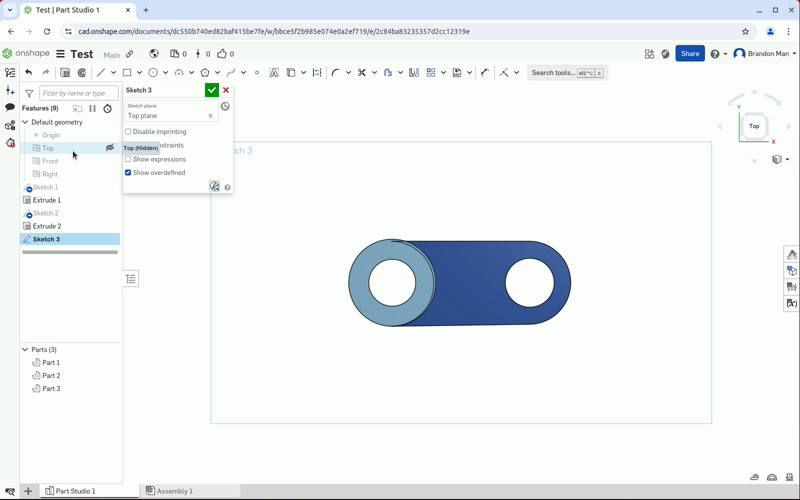
mouse_move(73, 352)
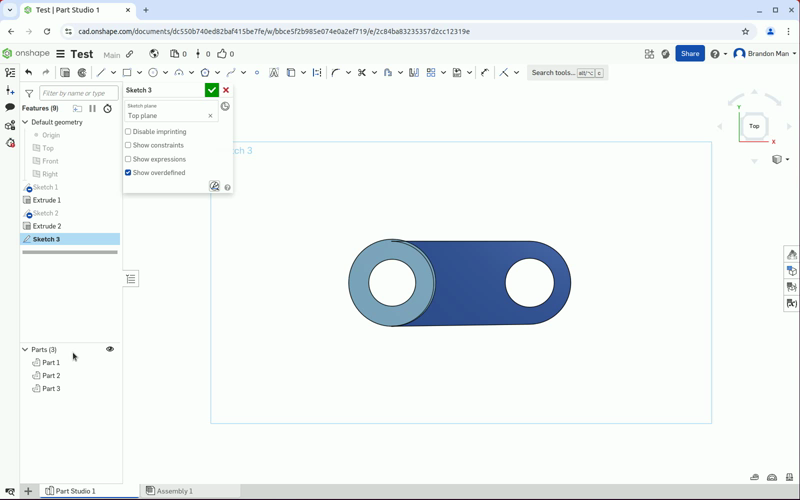
key(y)
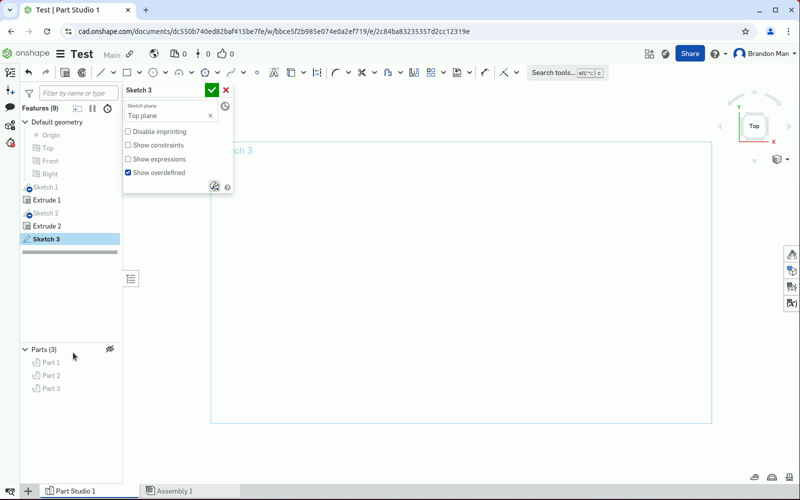
key(c)
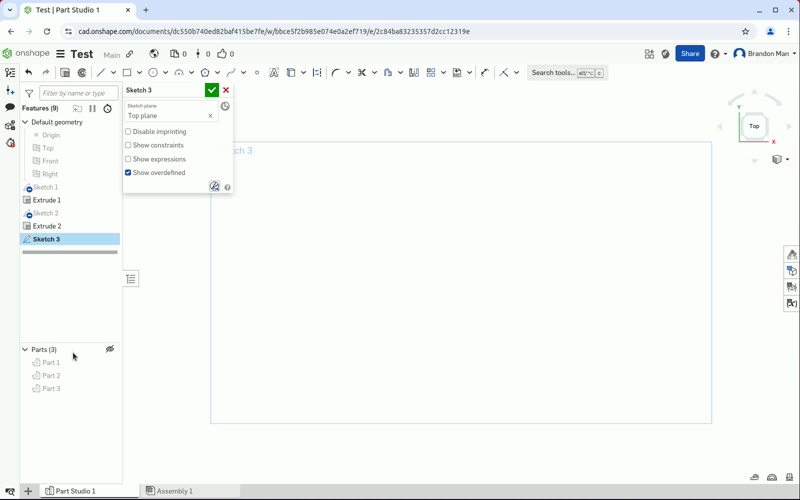
key_down(shift)
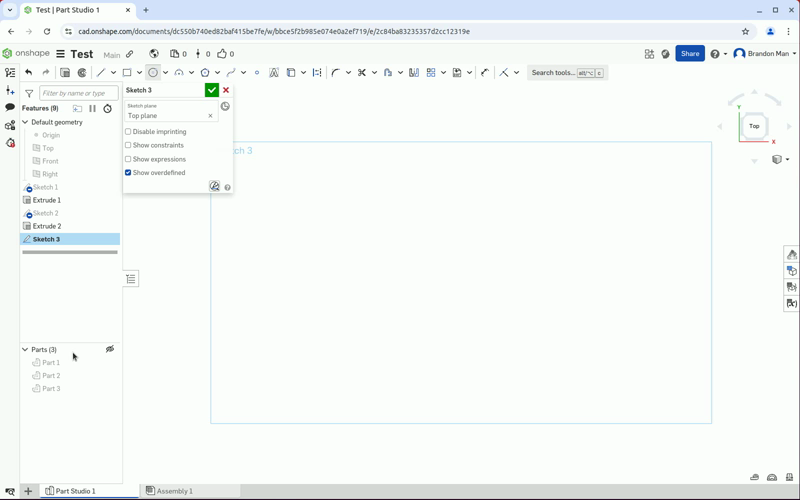
mouse_move(392, 282)
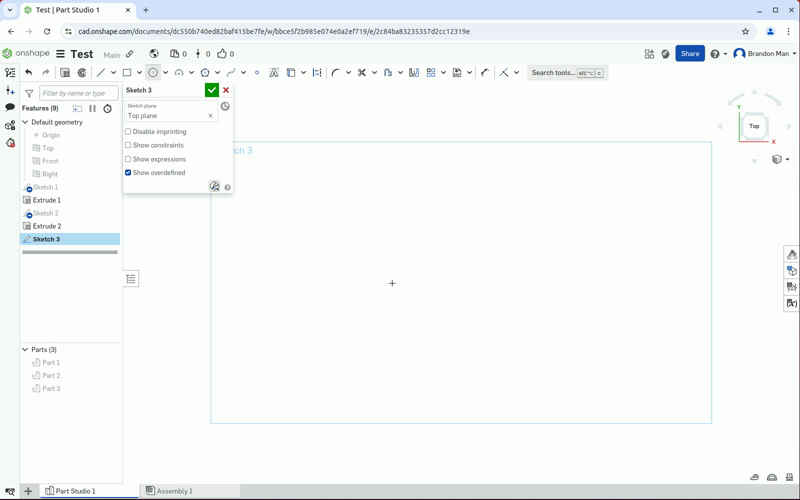
click(392, 282)
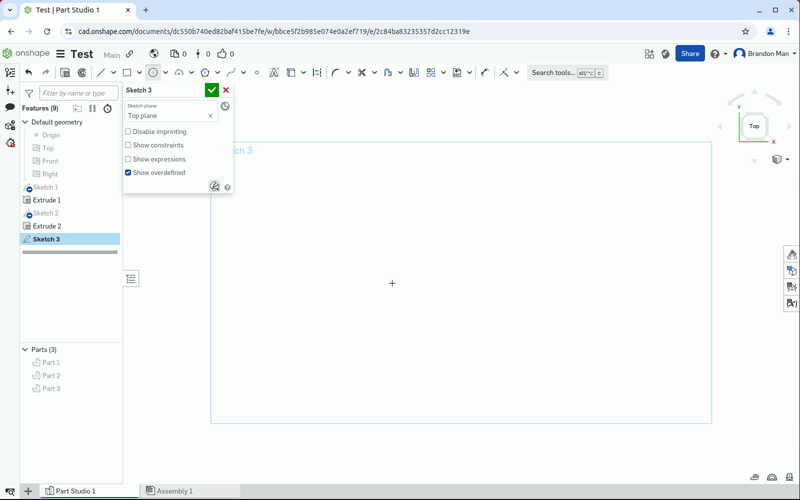
key_up(shift)
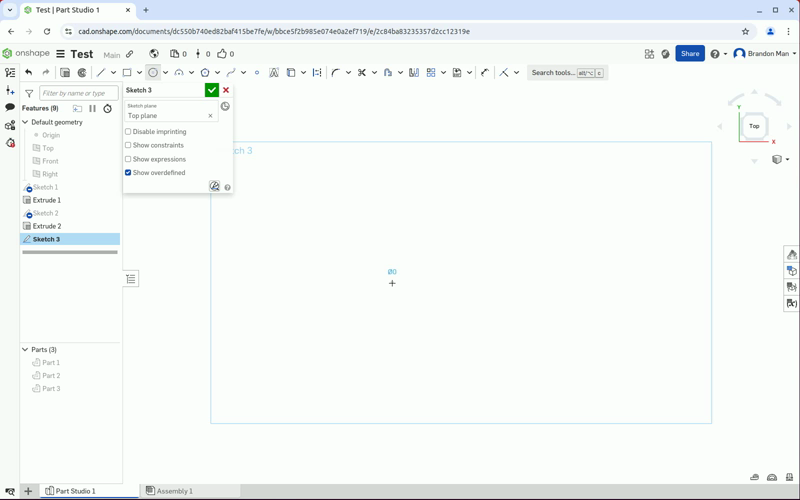
mouse_move(435, 282)
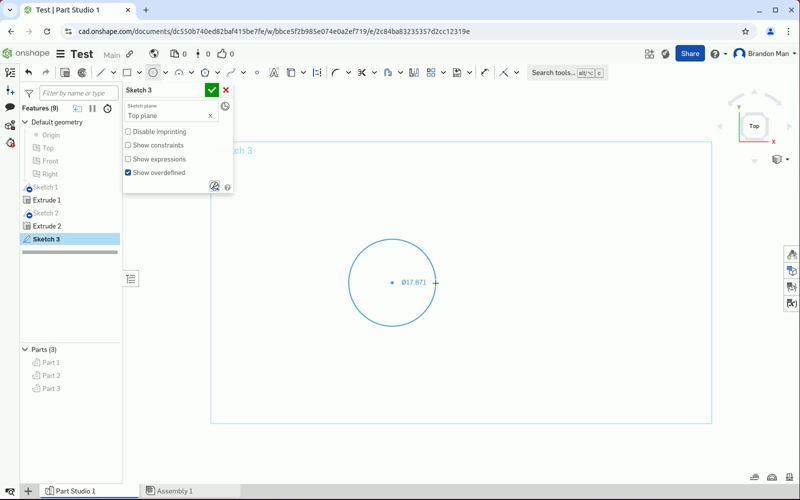
click(435, 282)
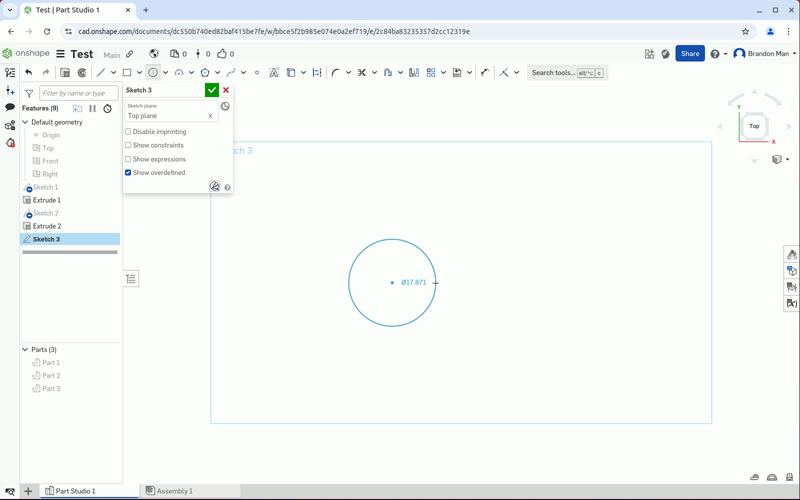
key(esc)
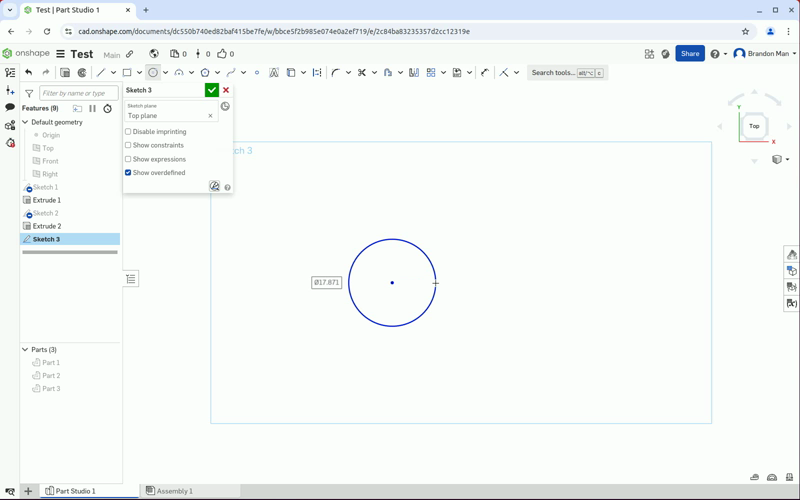
key(c)
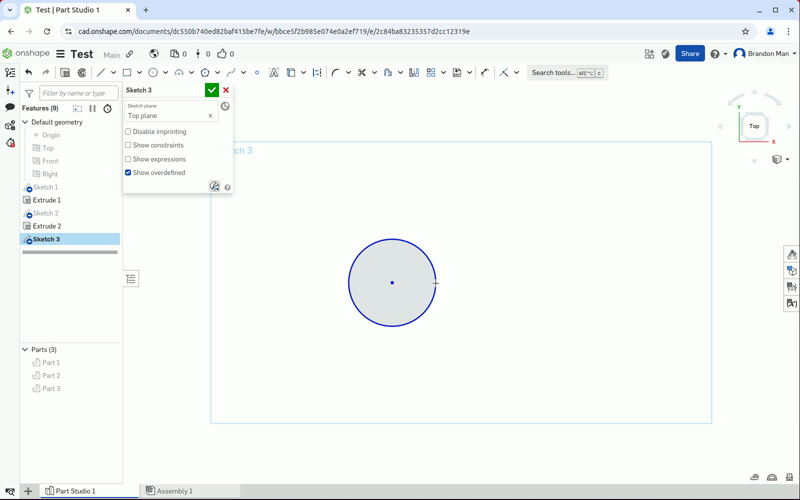
key_down(shift)
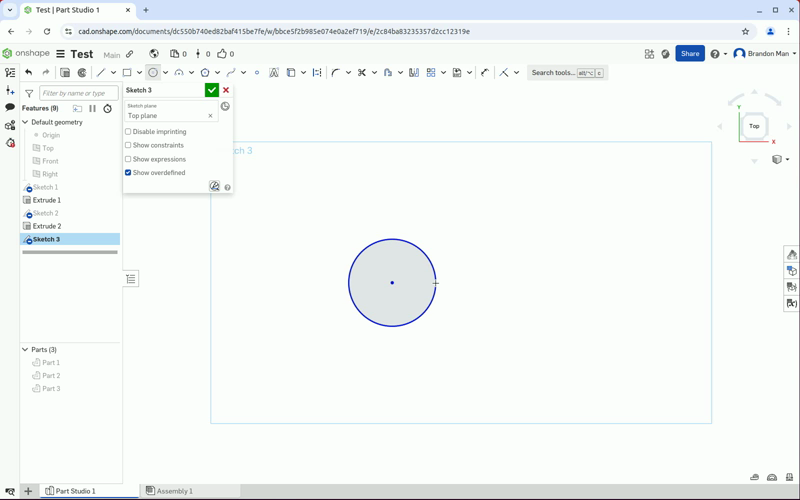
mouse_move(392, 282)
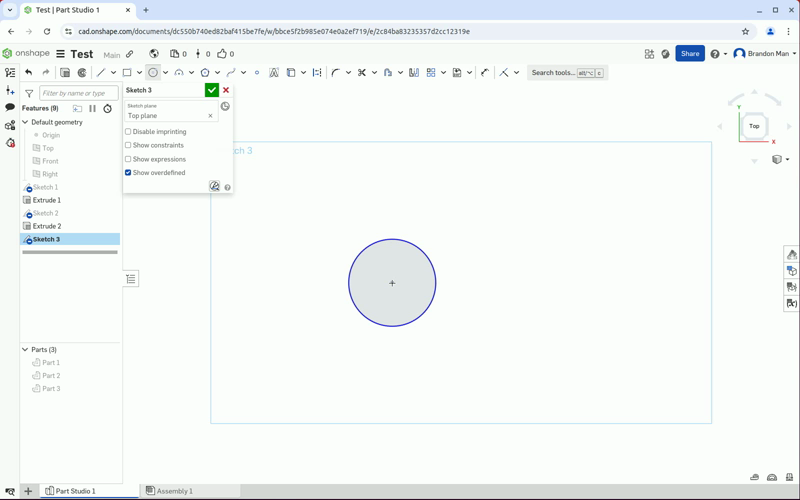
click(392, 282)
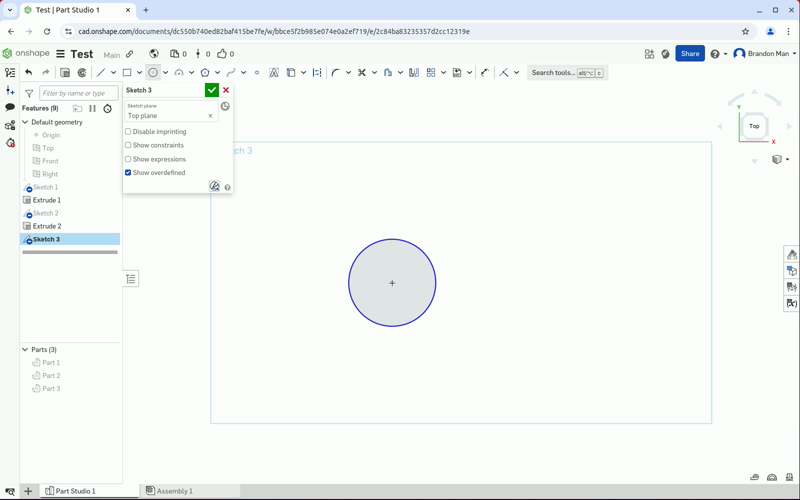
key_up(shift)
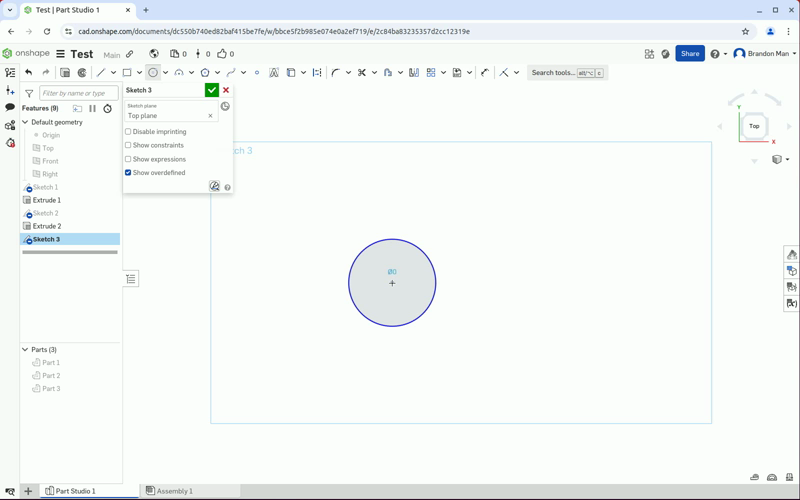
mouse_move(415, 282)
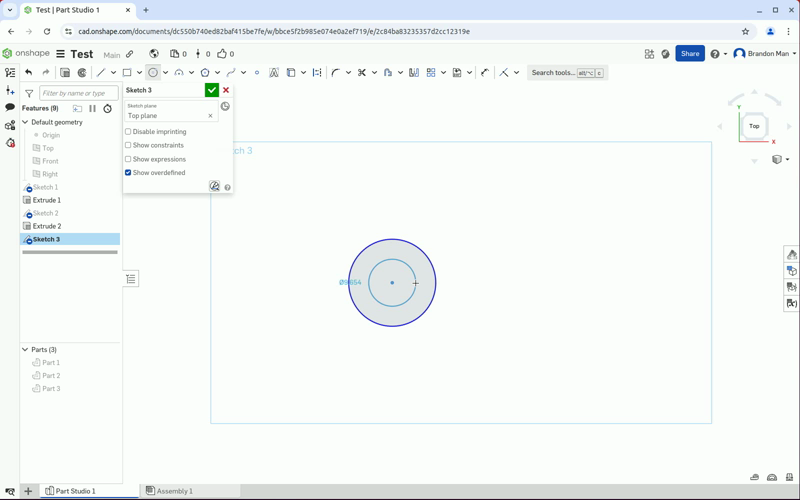
click(415, 282)
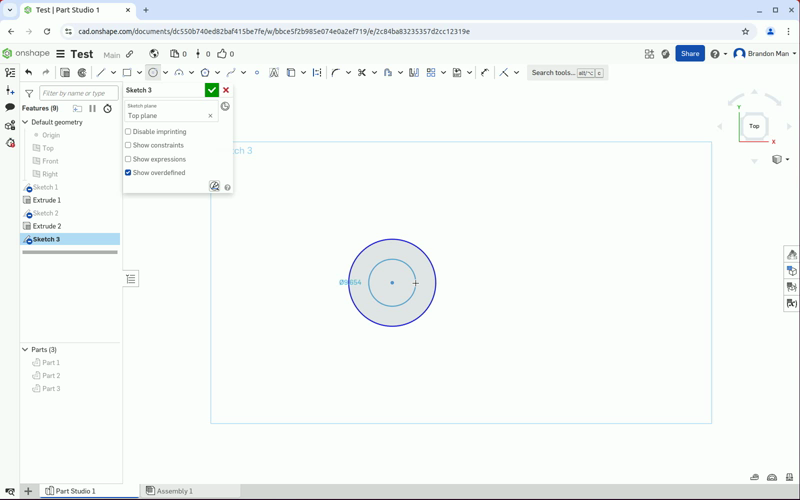
key(esc)
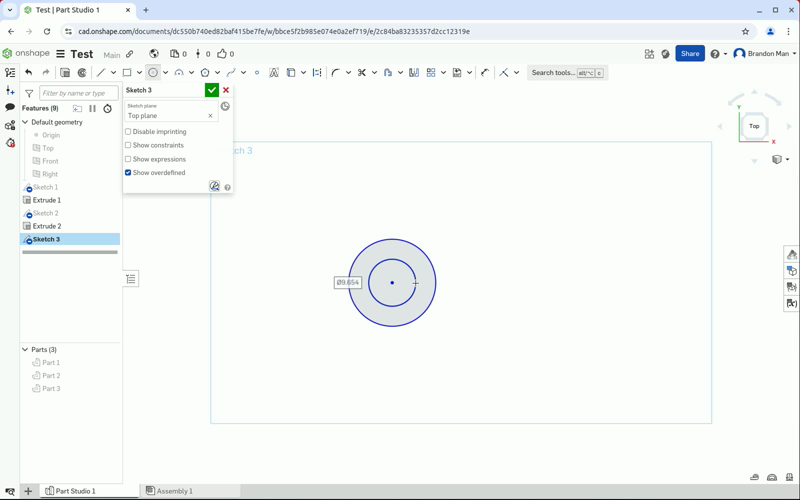
mouse_move(360, 275)
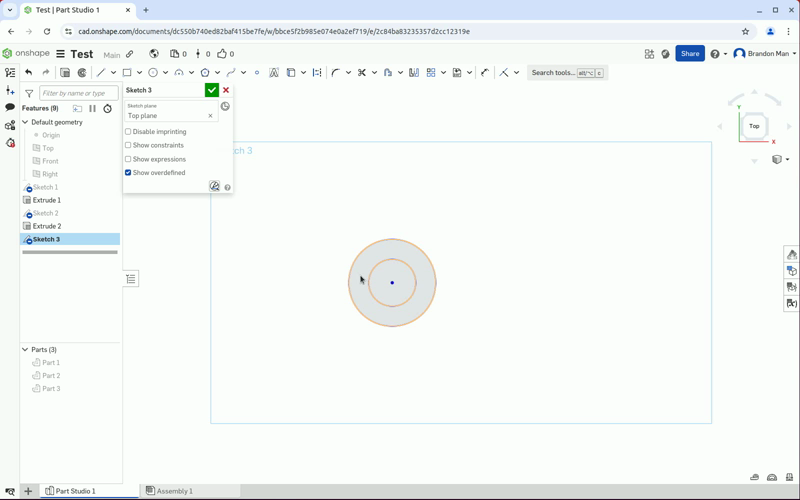
click(360, 275)
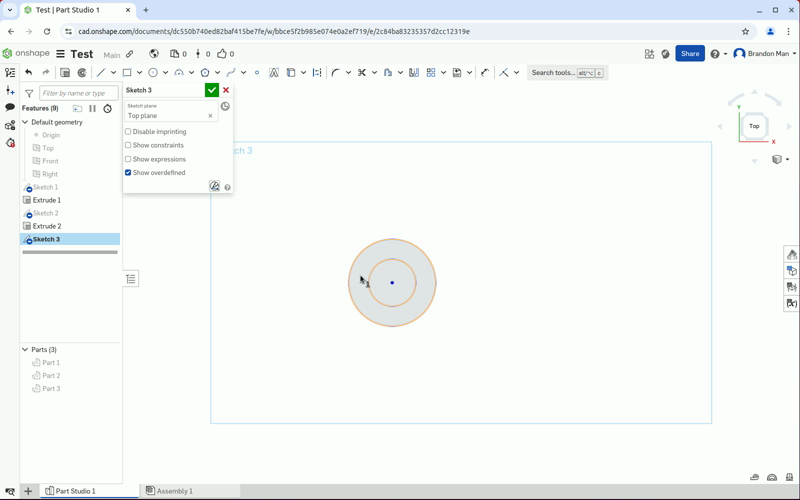
mouse_move(73, 352)
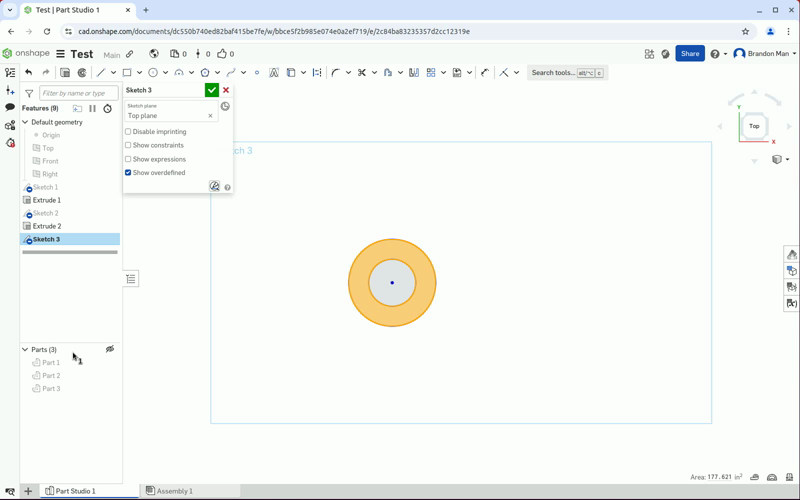
key(shift+y)
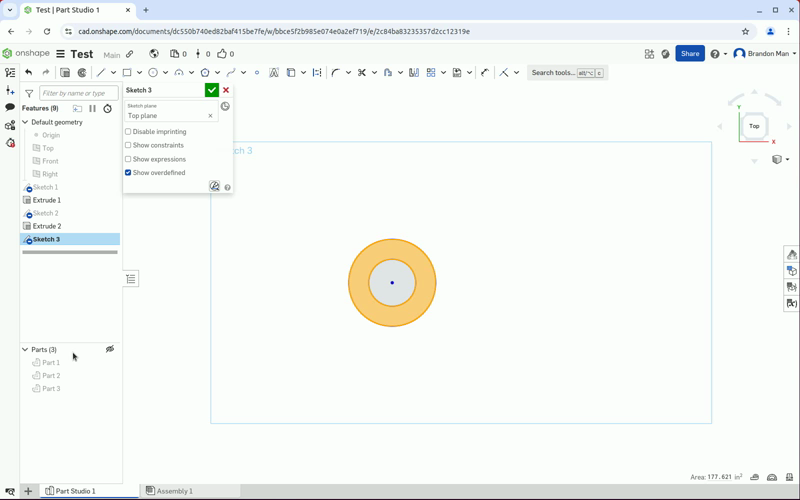
key(shift+e)
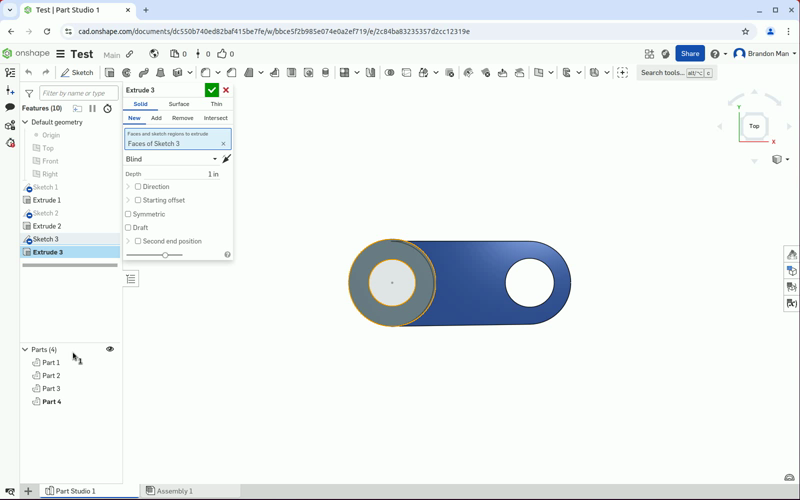
mouse_move(143, 106)
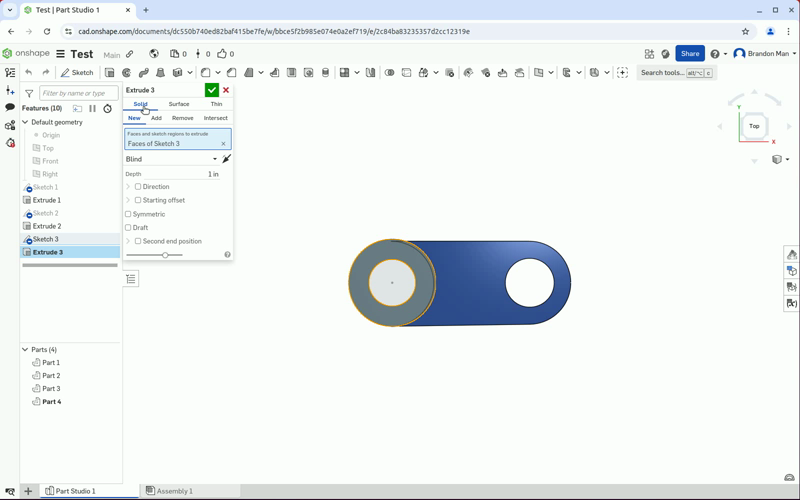
click(143, 106)
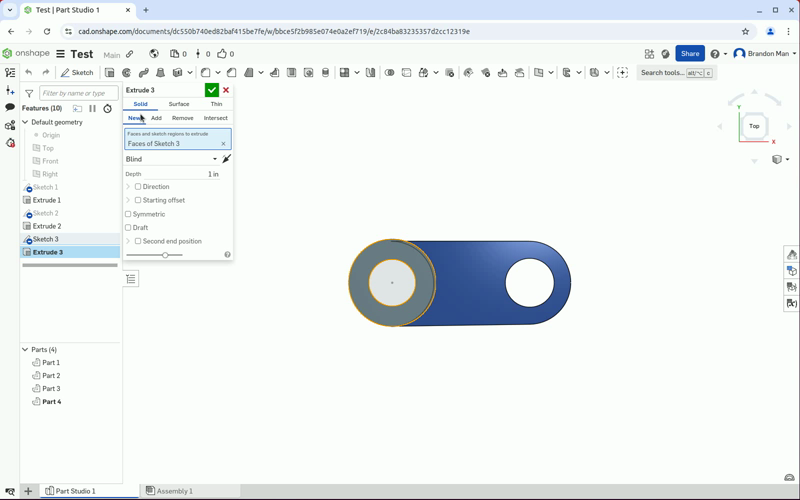
mouse_move(137, 120)
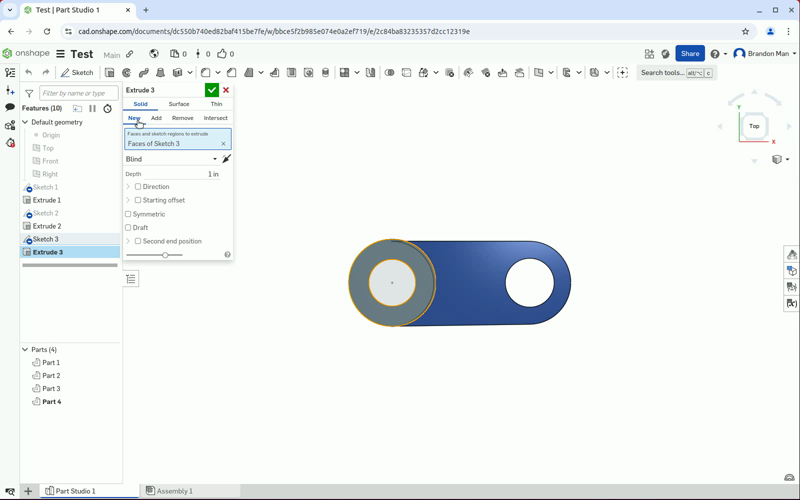
click(137, 120)
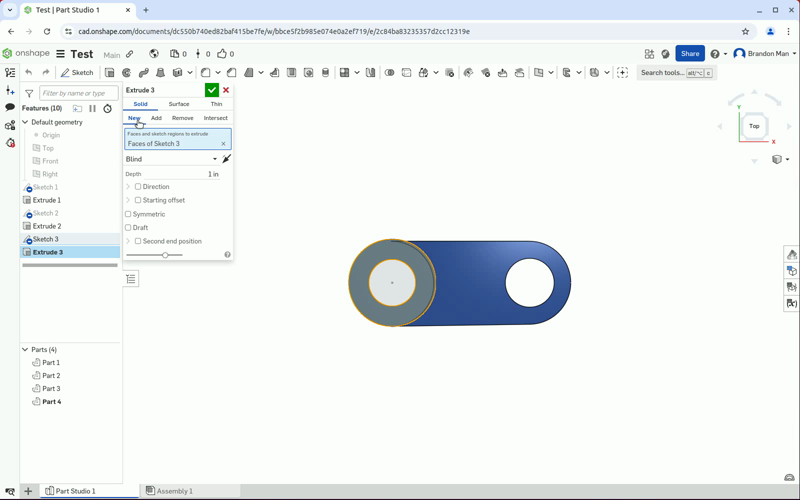
key(tab, 4)
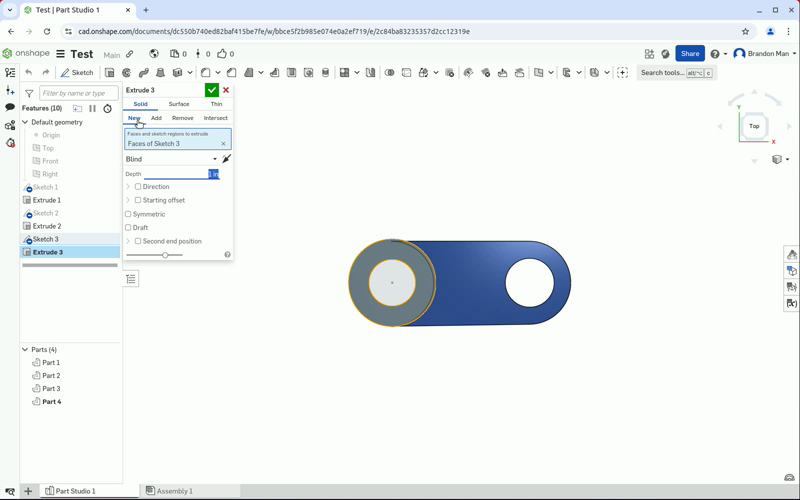
text(15.165)
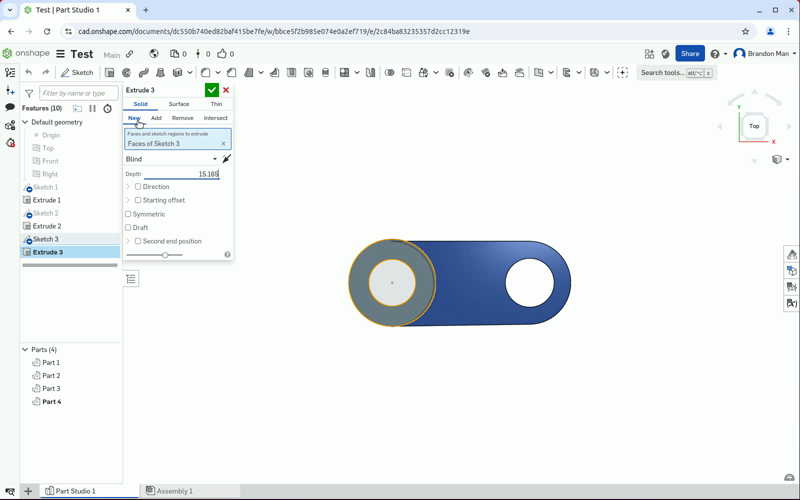
key(enter)
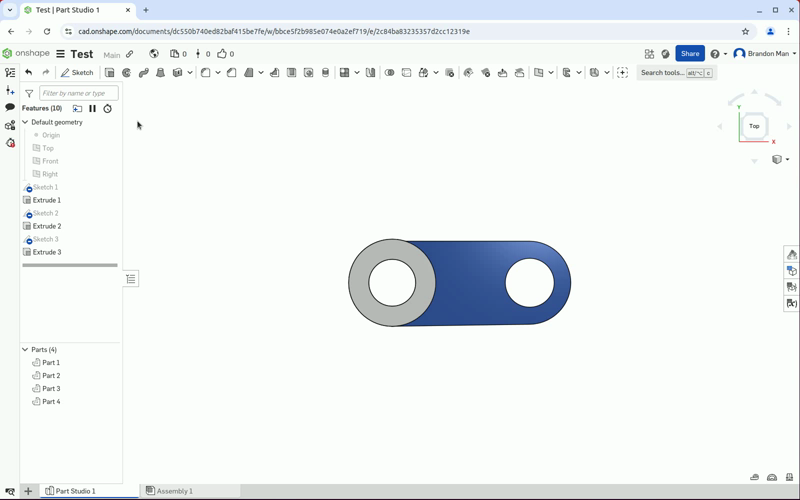
key(shift+h)
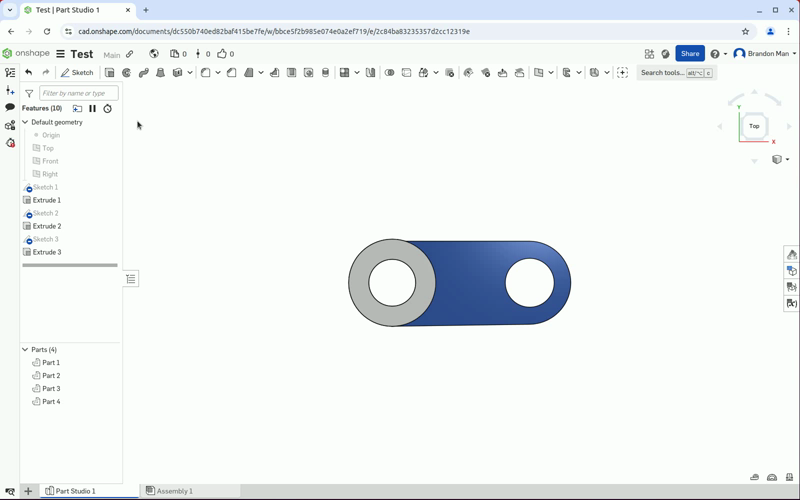
key(shift+h)
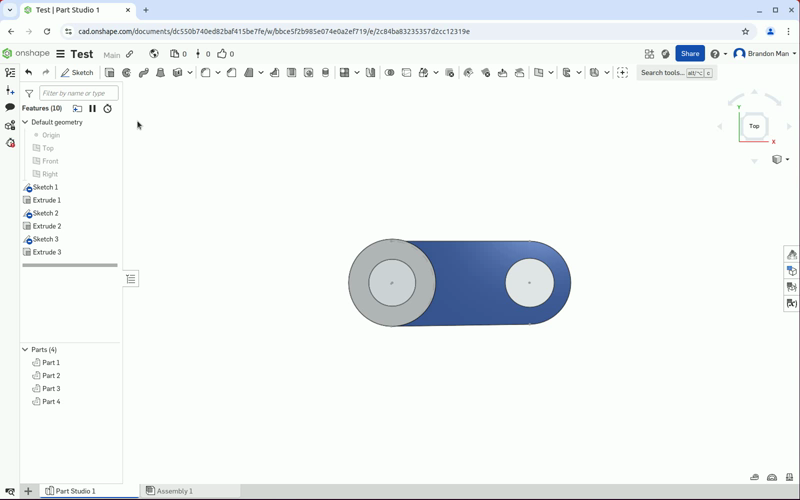
key(shift+7)
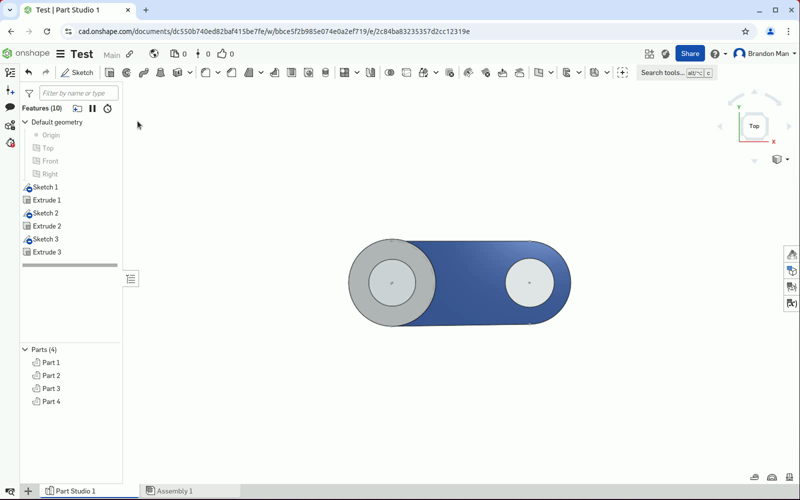
key(up, 3)
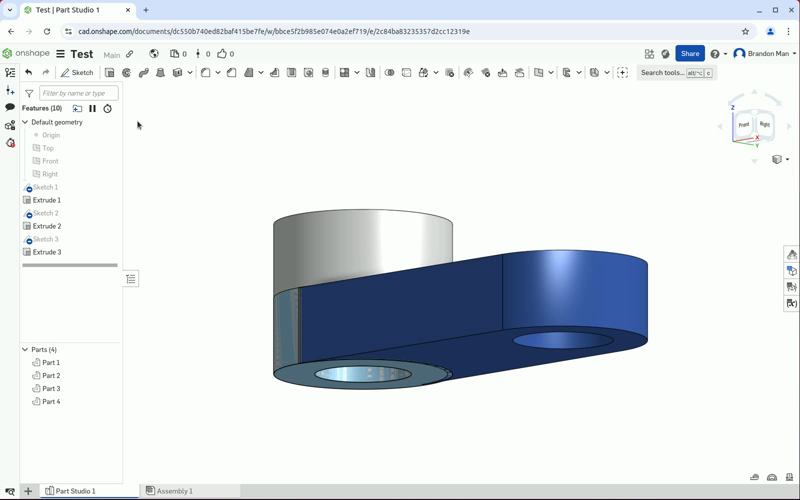
key(left, 3)
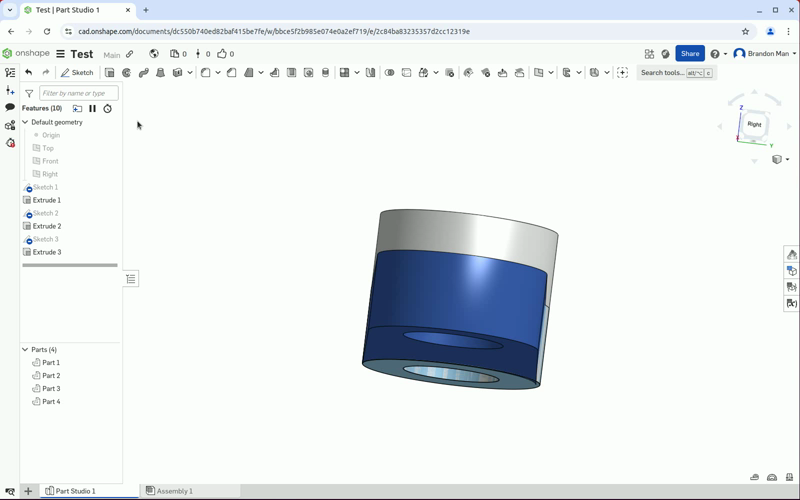
key(right, 3)
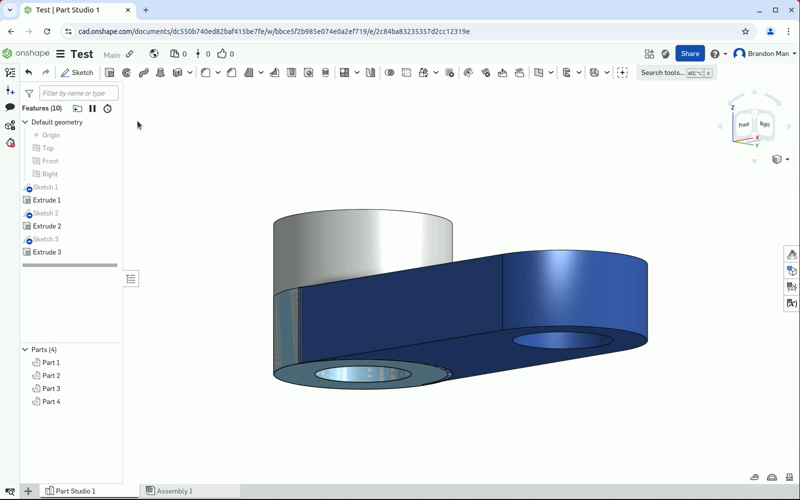
key(down, 3)
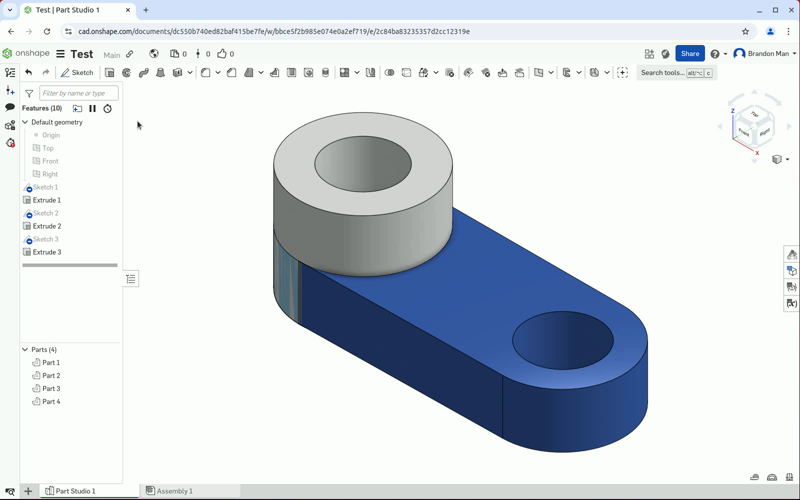
mouse_move(73, 189)
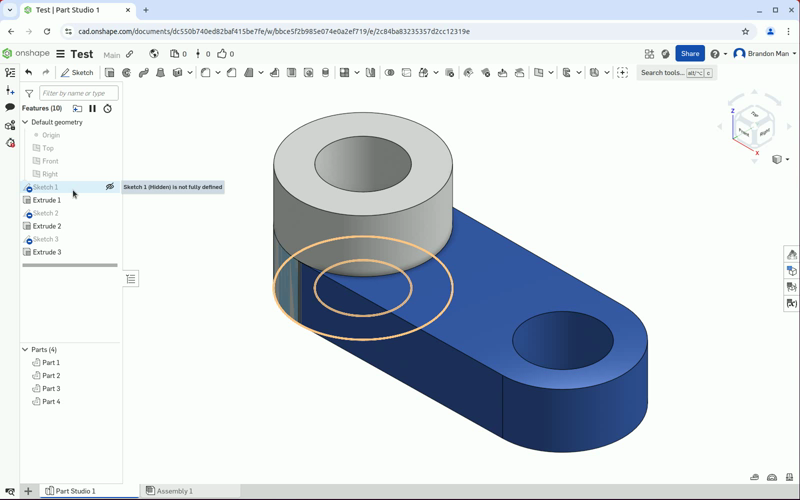
click(73, 189)